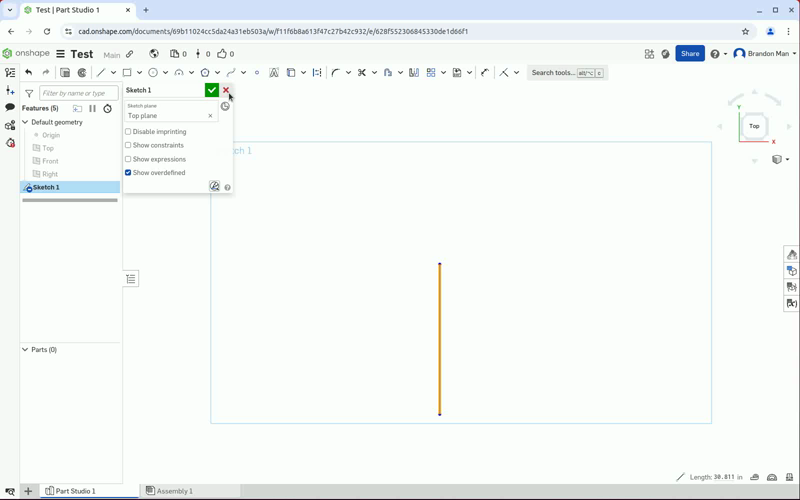
key(shift+h)
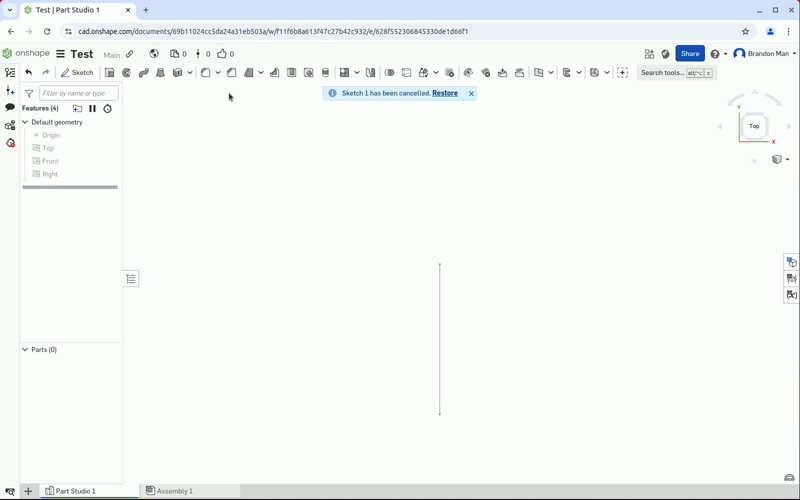
mouse_move(73, 352)
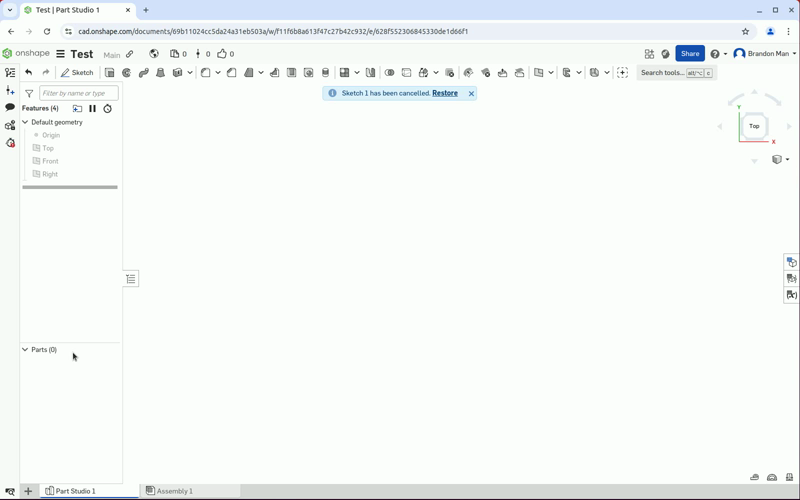
key(y)
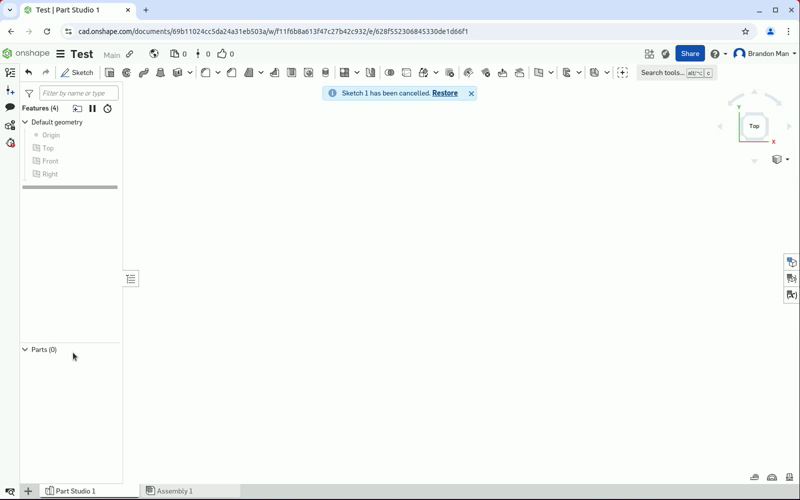
key(shift+p)
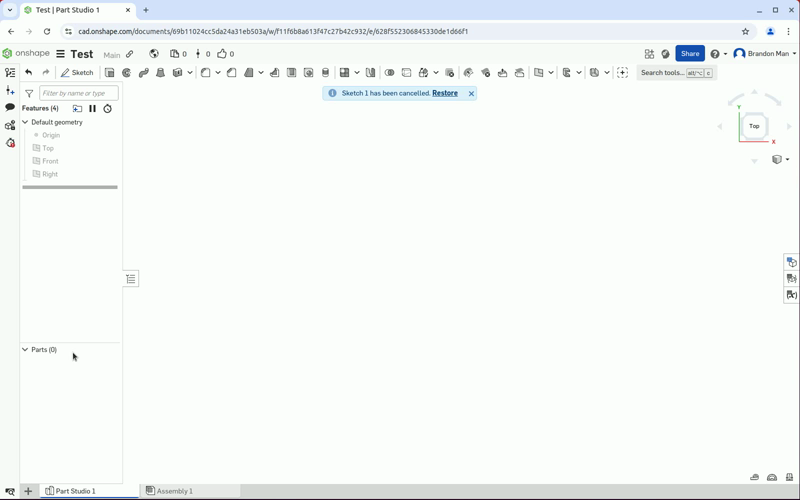
key(space)
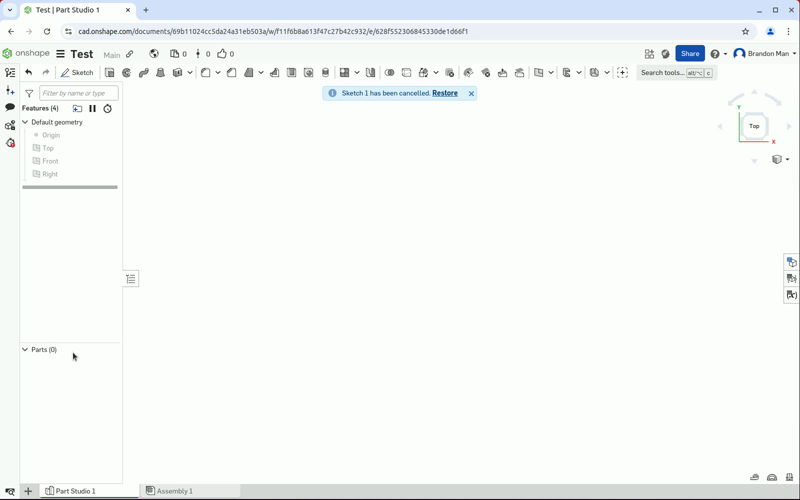
key_down(shift)
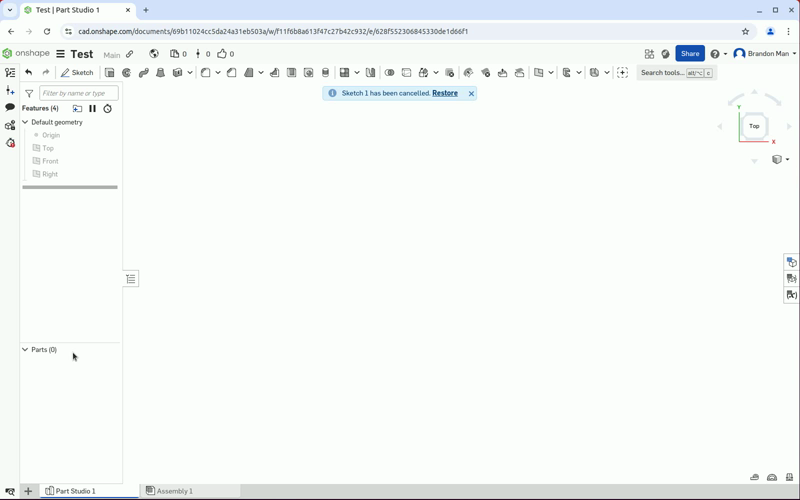
key(up)
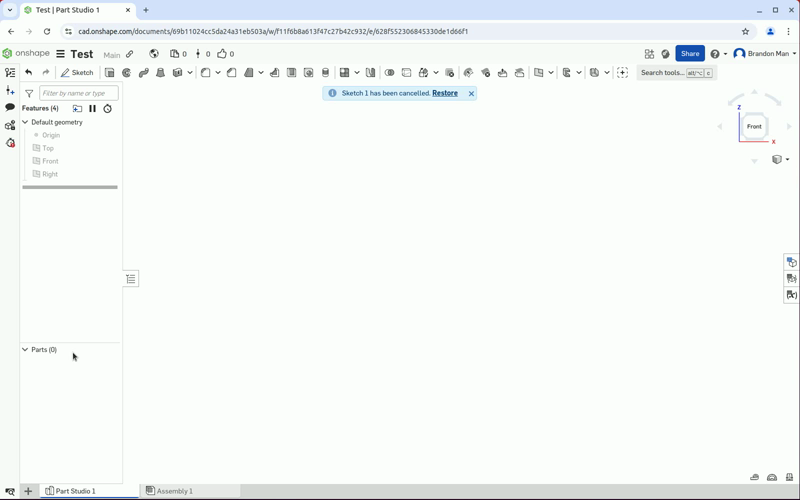
key_up(shift)
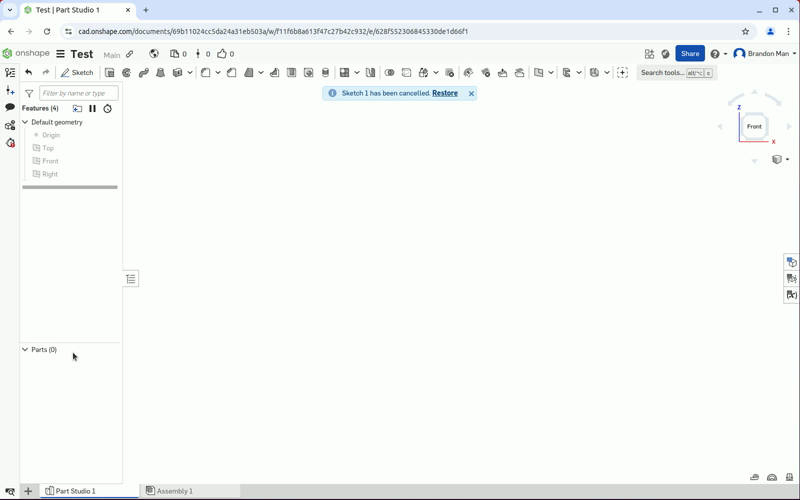
mouse_move(73, 352)
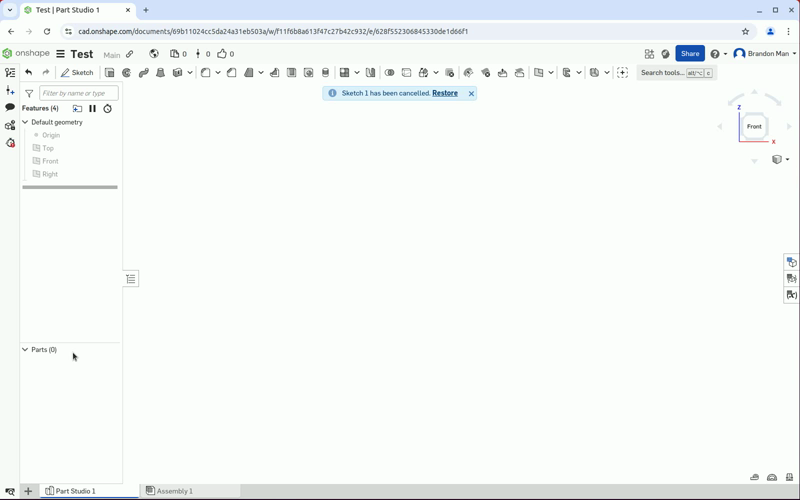
key(shift+y)
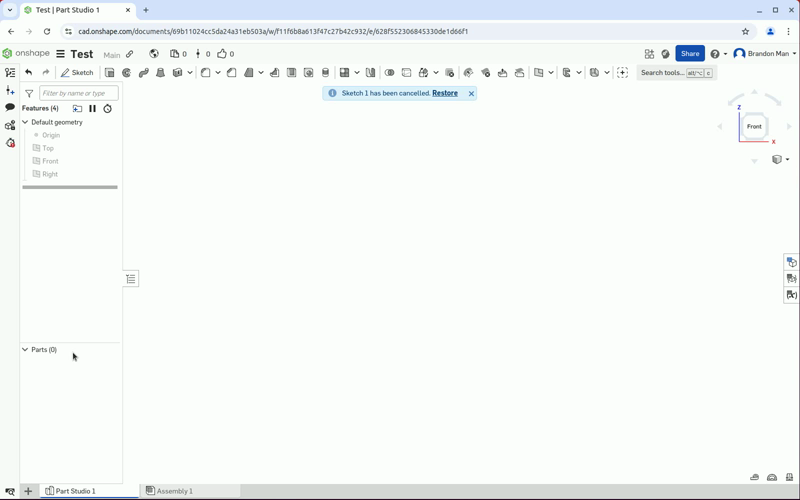
key(shift+s)
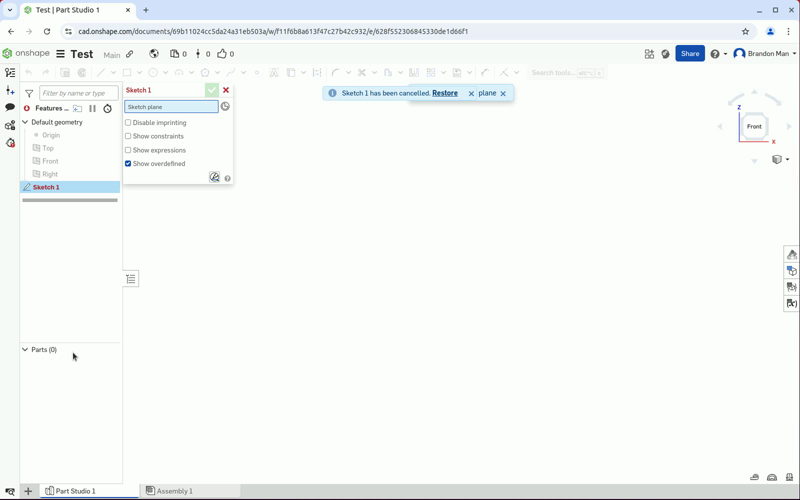
mouse_move(73, 163)
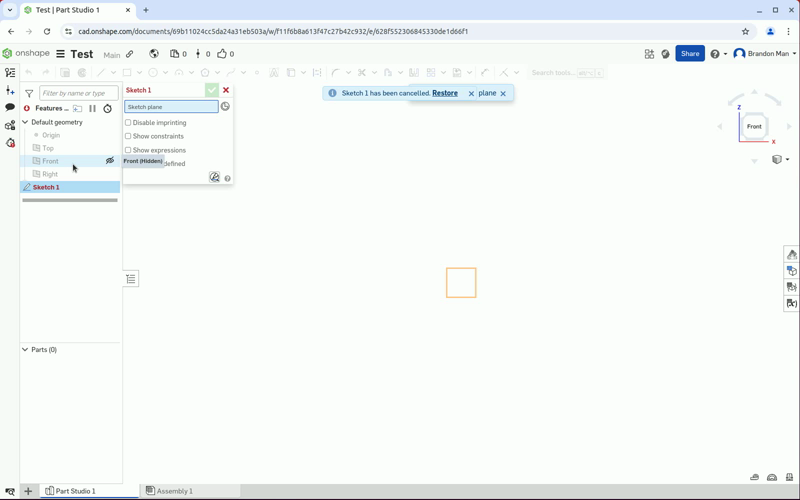
click(73, 163)
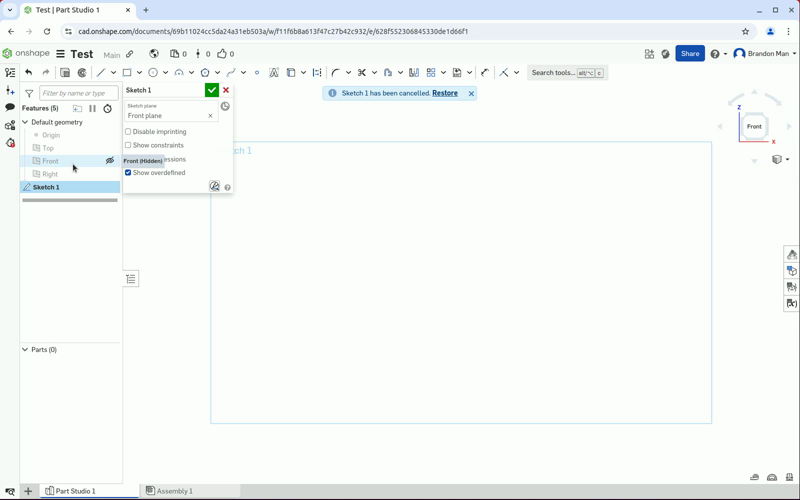
mouse_move(73, 352)
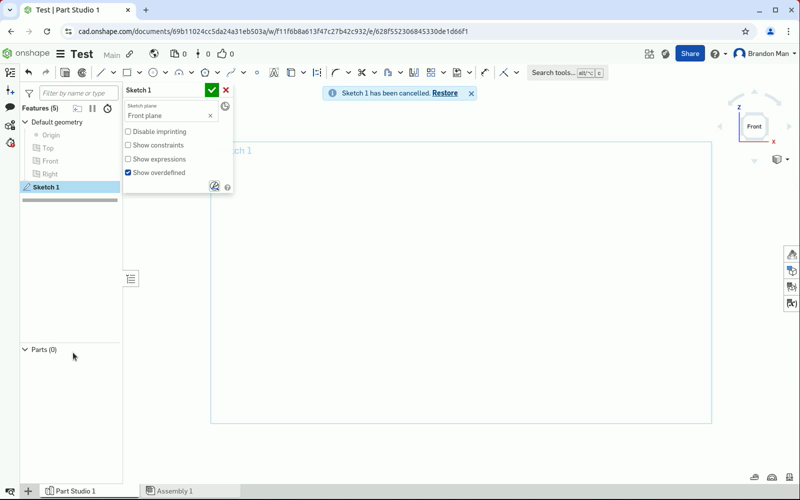
key(y)
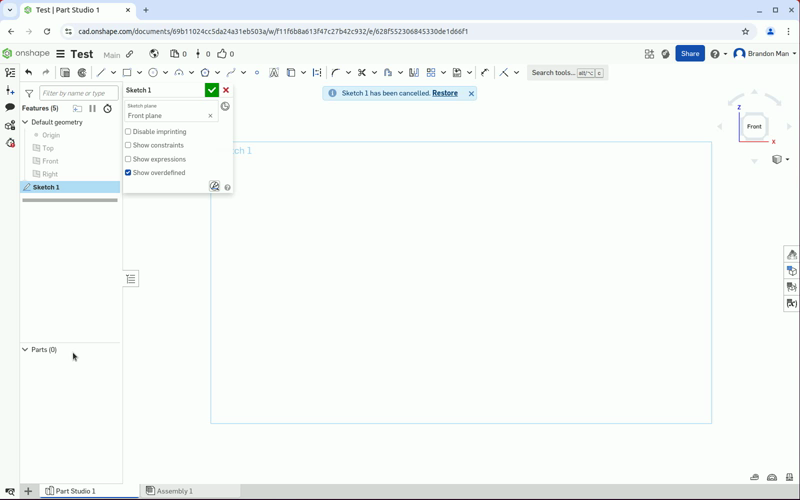
key(c)
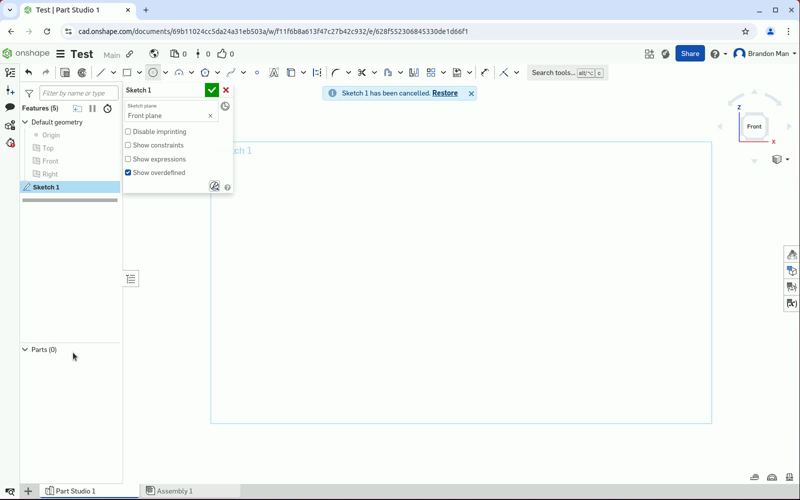
key_down(shift)
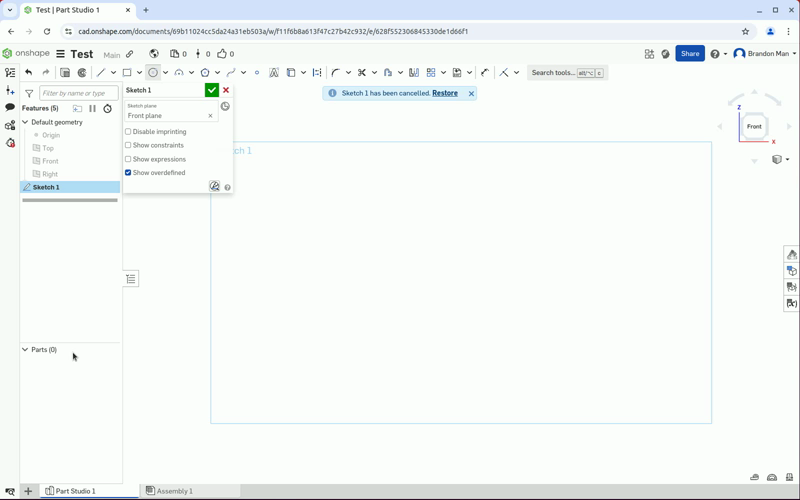
mouse_move(461, 282)
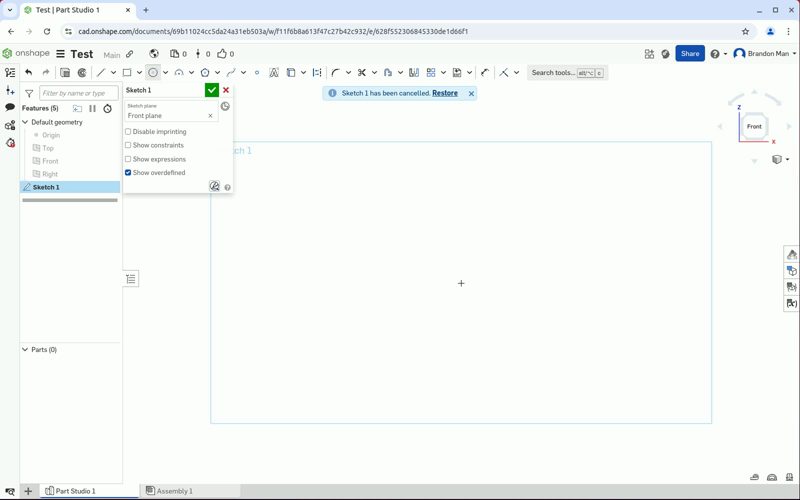
click(461, 282)
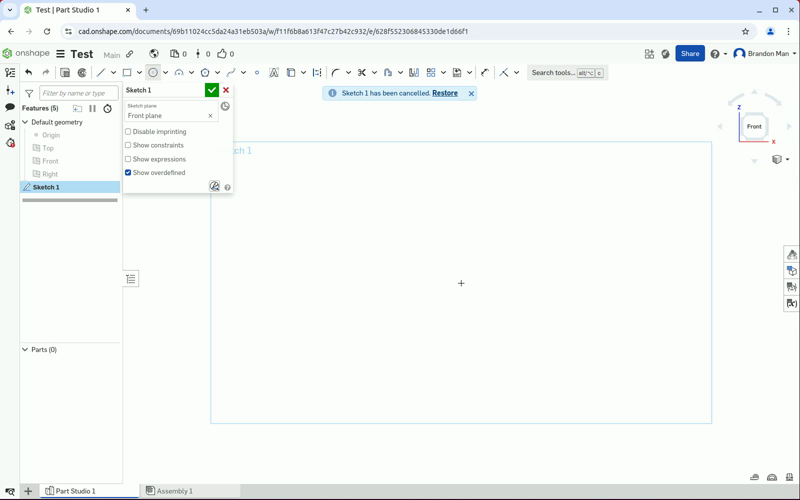
key_up(shift)
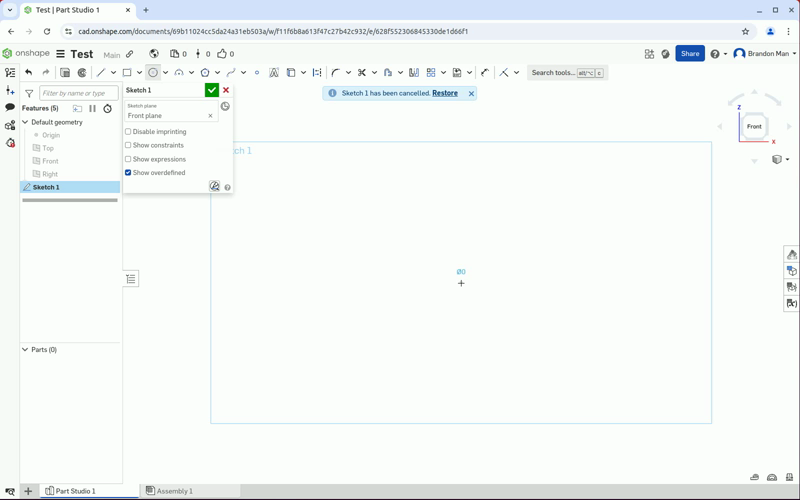
mouse_move(574, 282)
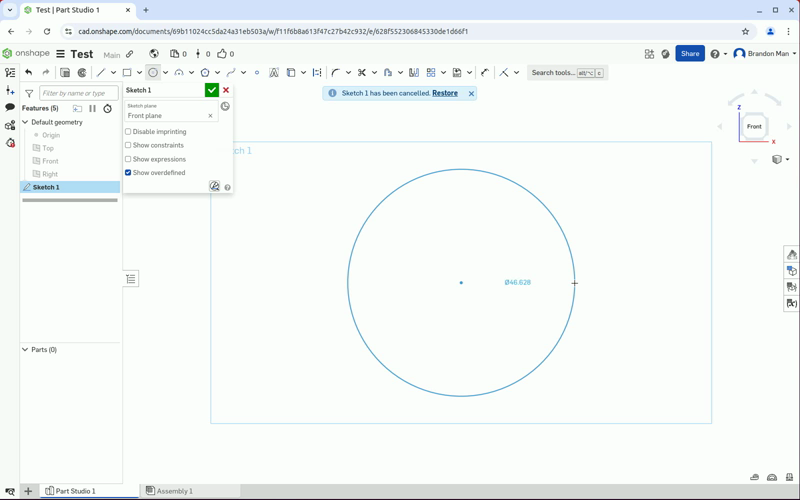
click(574, 282)
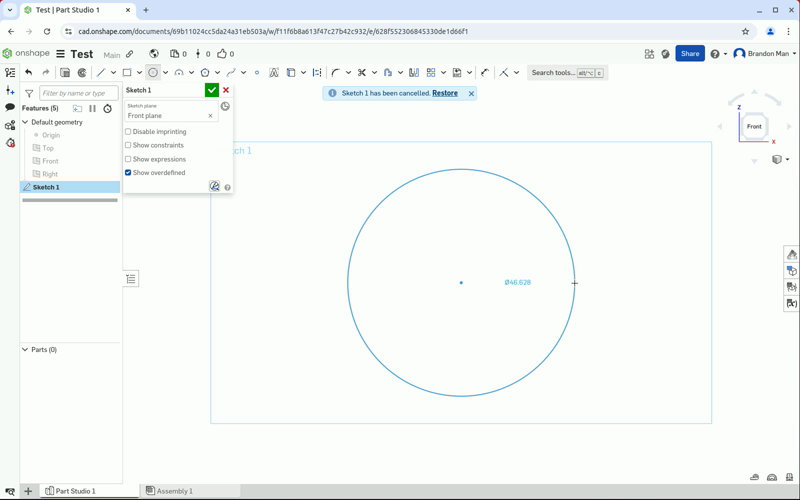
key(esc)
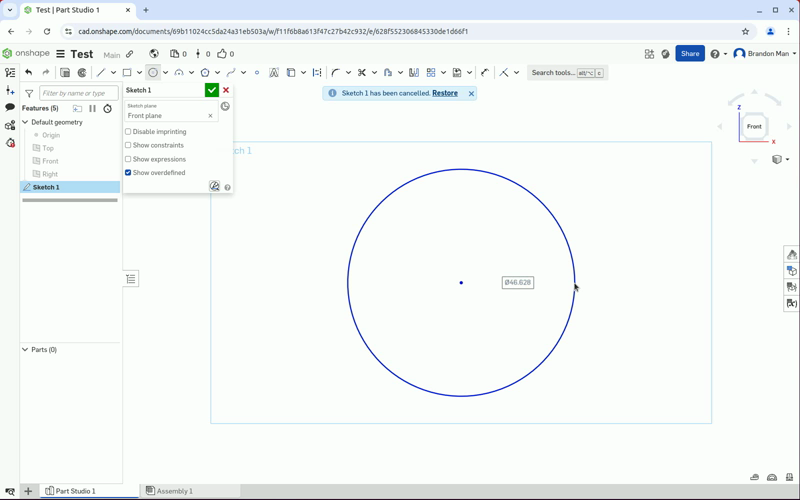
mouse_move(526, 336)
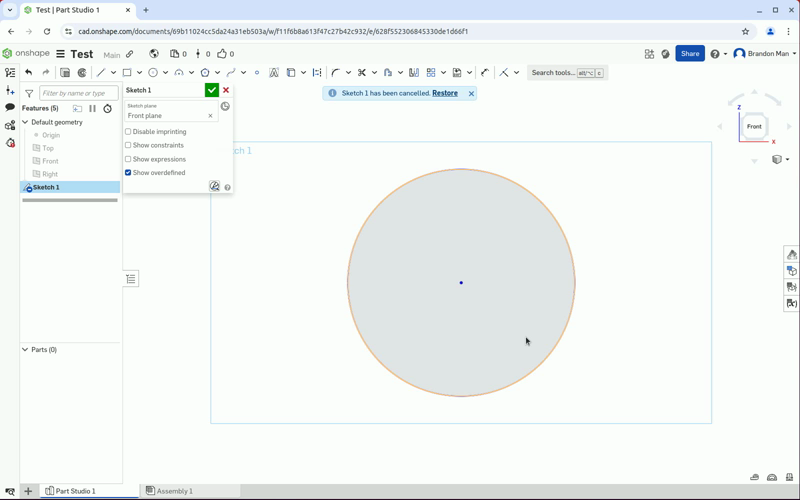
click(526, 336)
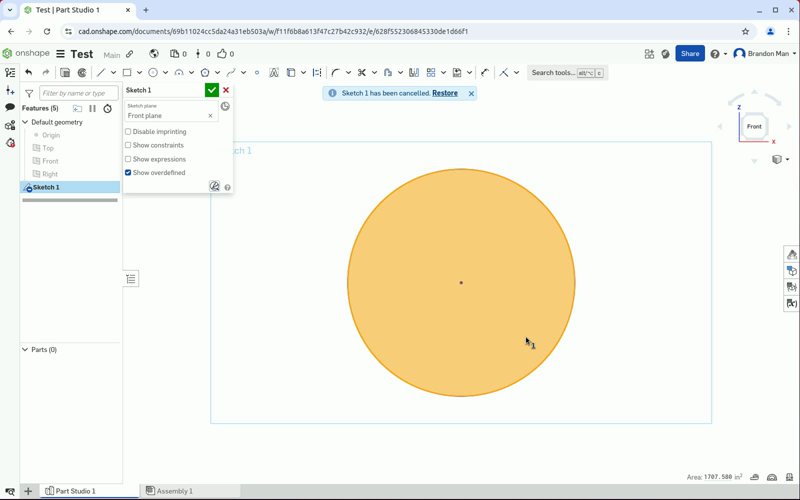
mouse_move(73, 352)
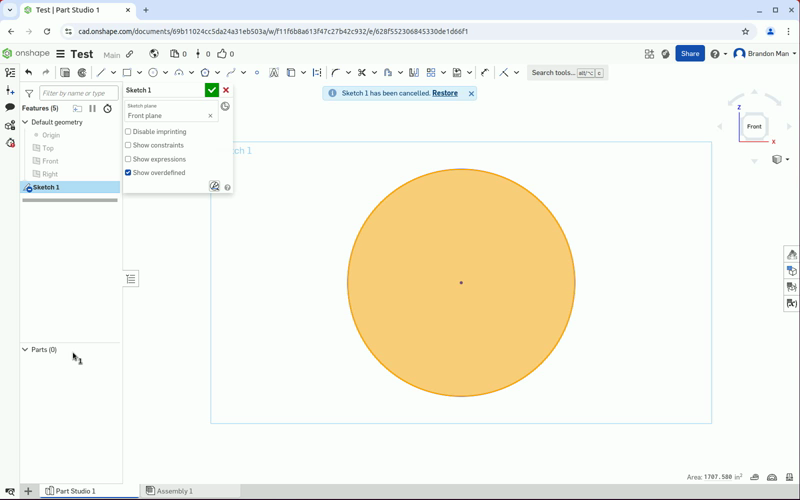
key(shift+y)
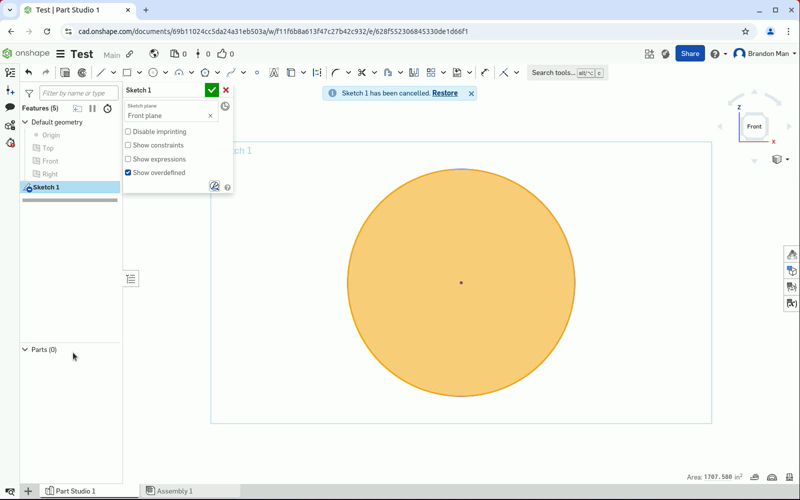
key(shift+e)
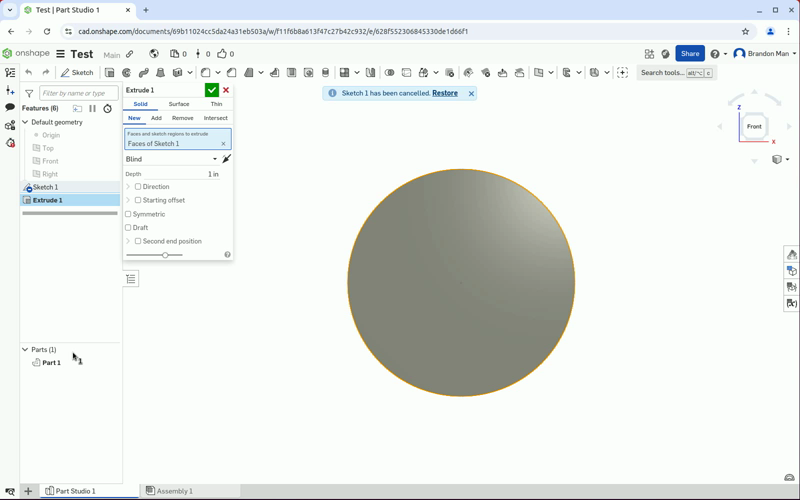
mouse_move(143, 106)
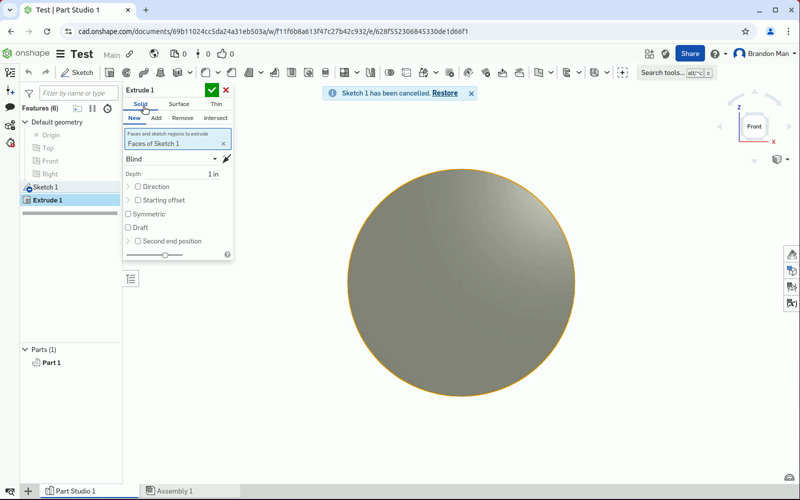
click(143, 106)
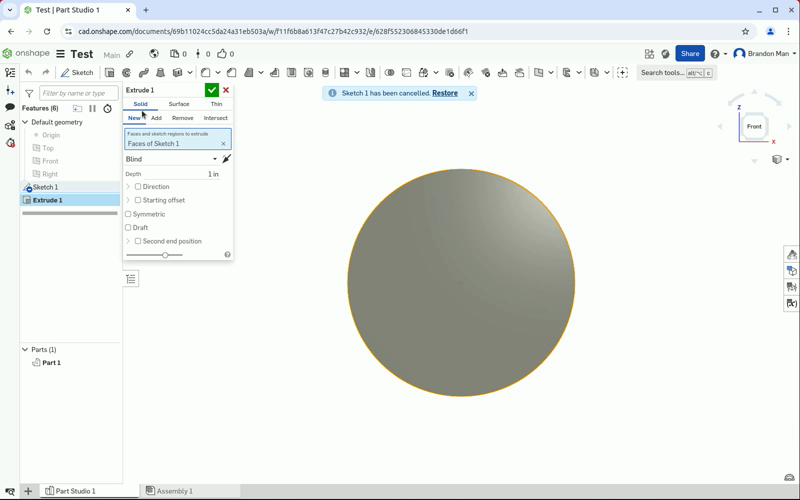
mouse_move(137, 120)
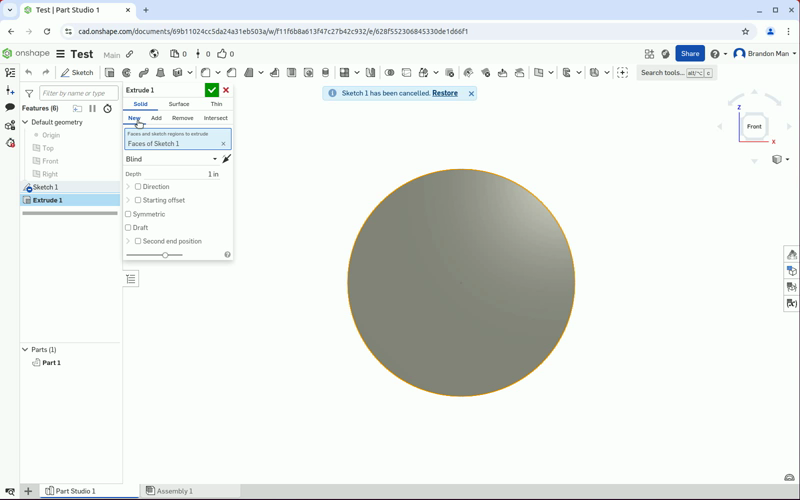
click(137, 120)
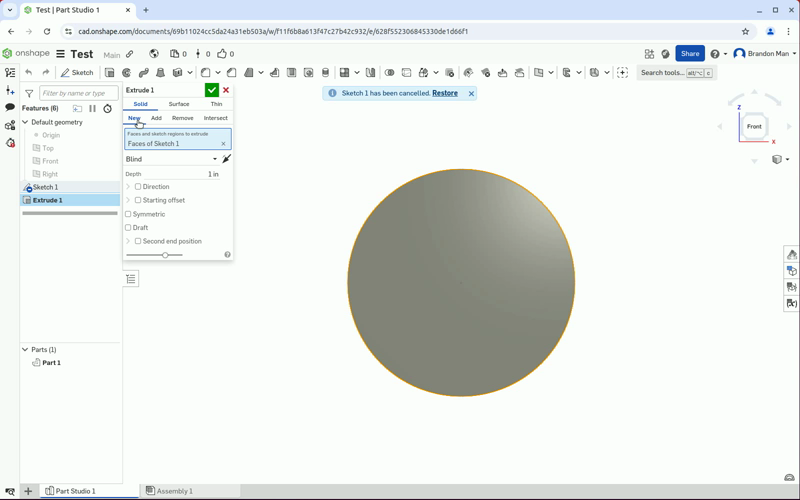
key(tab, 4)
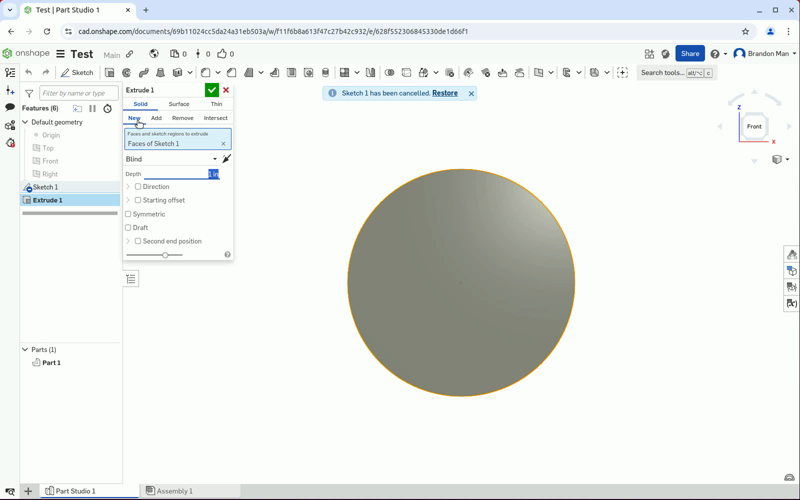
text(5.055)
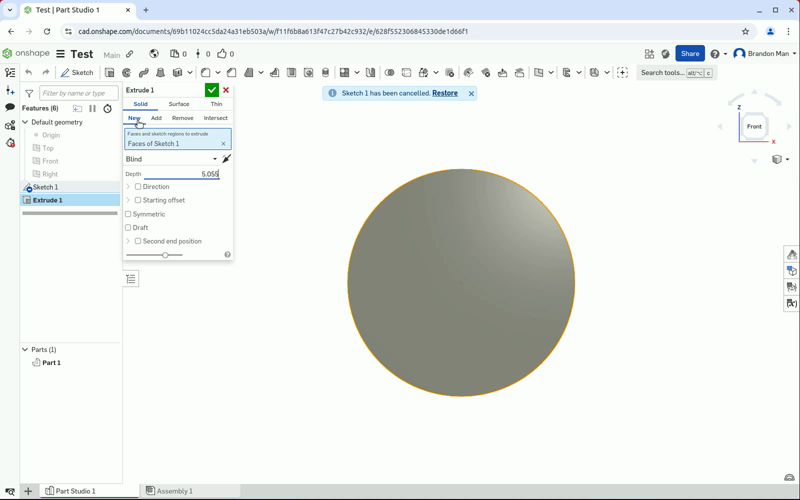
key(enter)
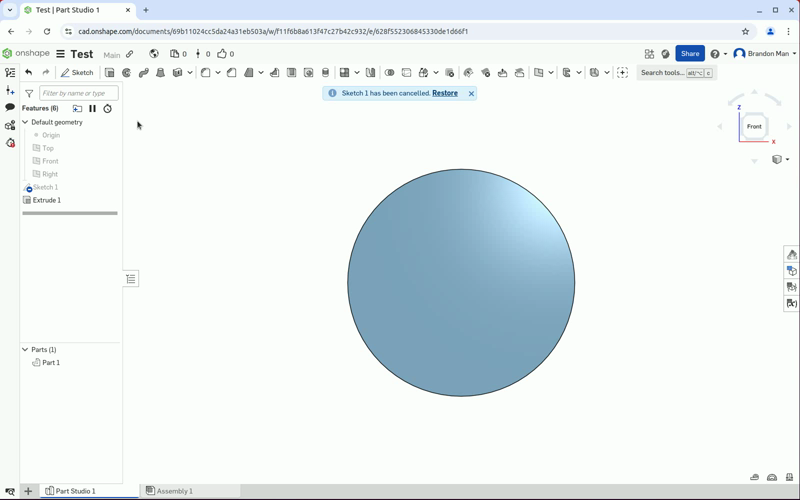
key(shift+h)
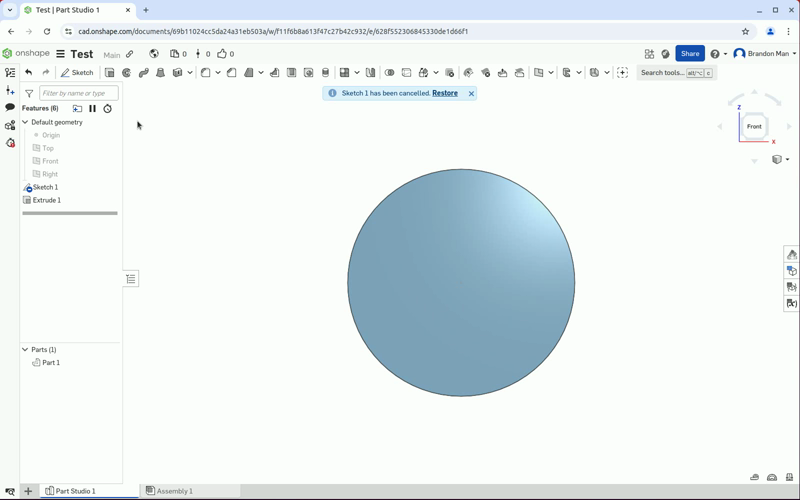
key(shift+h)
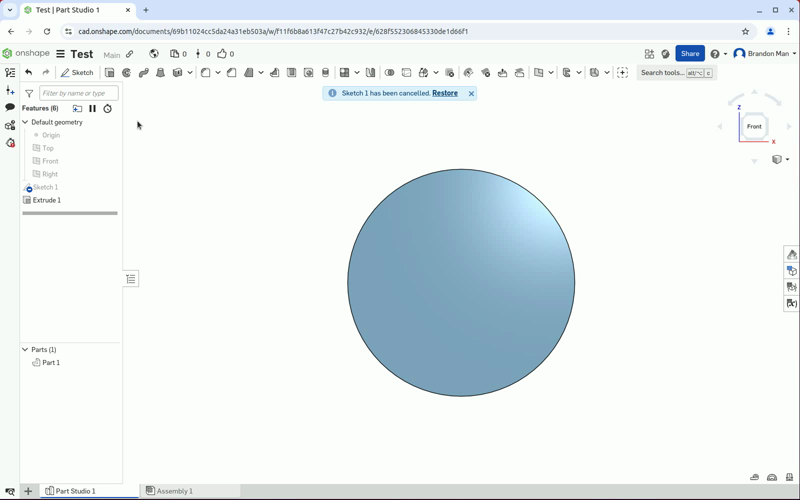
mouse_move(73, 189)
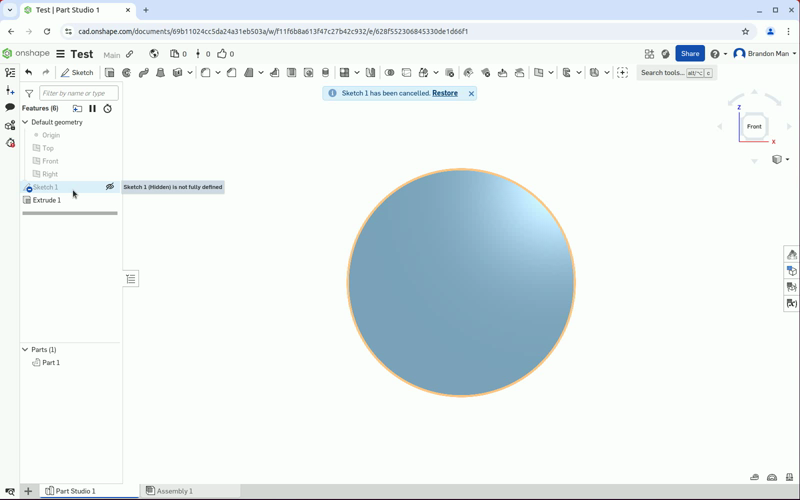
click(73, 189)
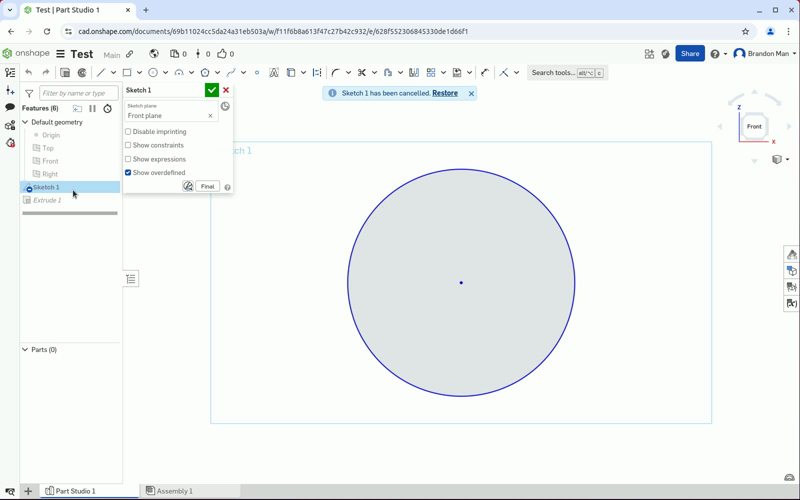
mouse_move(229, 92)
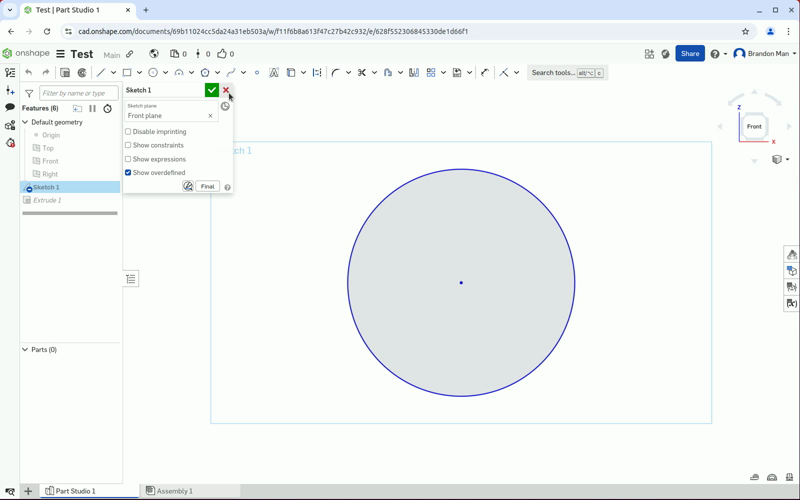
click(229, 92)
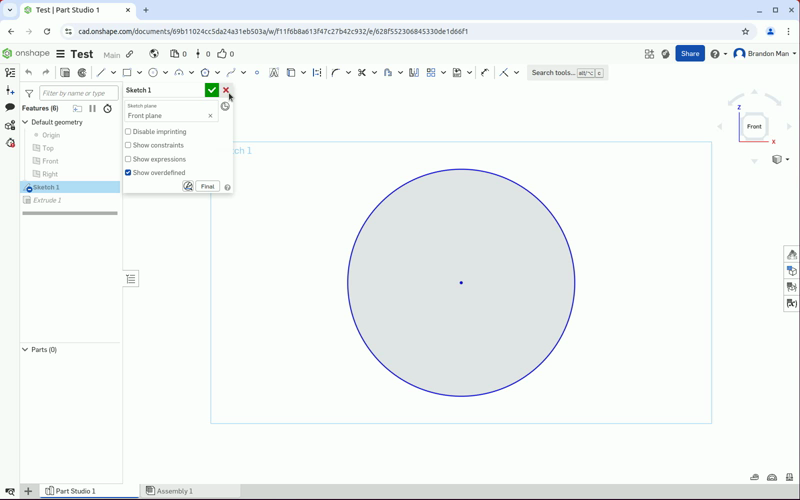
key(shift+s)
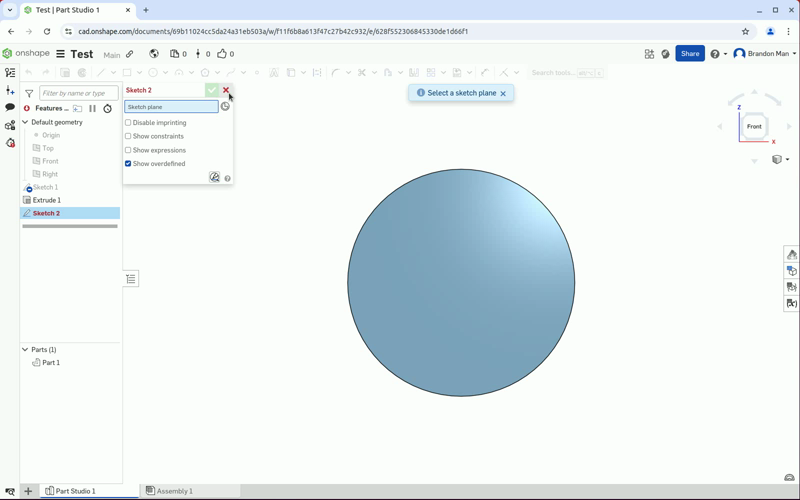
mouse_move(73, 163)
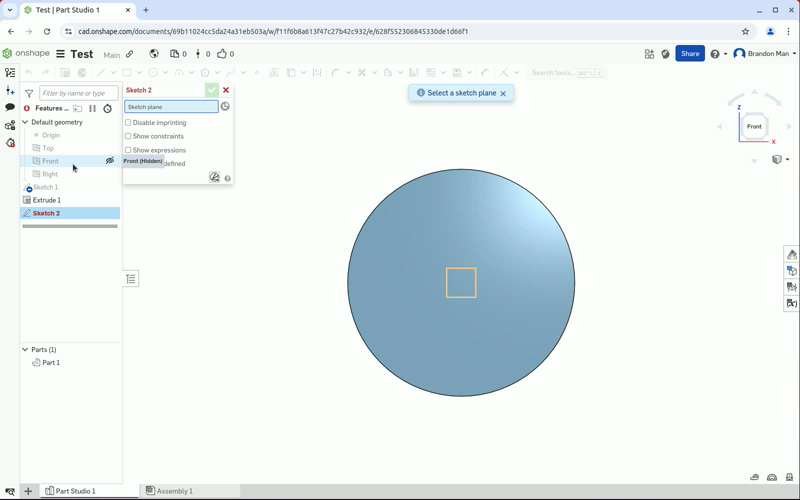
click(73, 163)
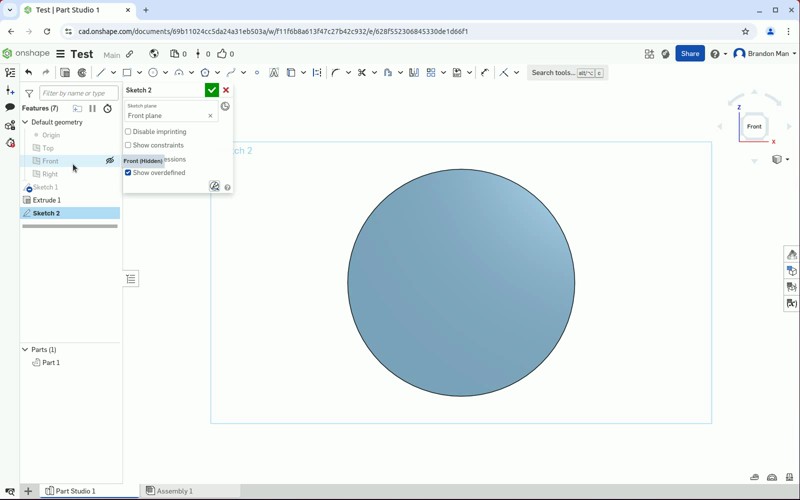
mouse_move(73, 352)
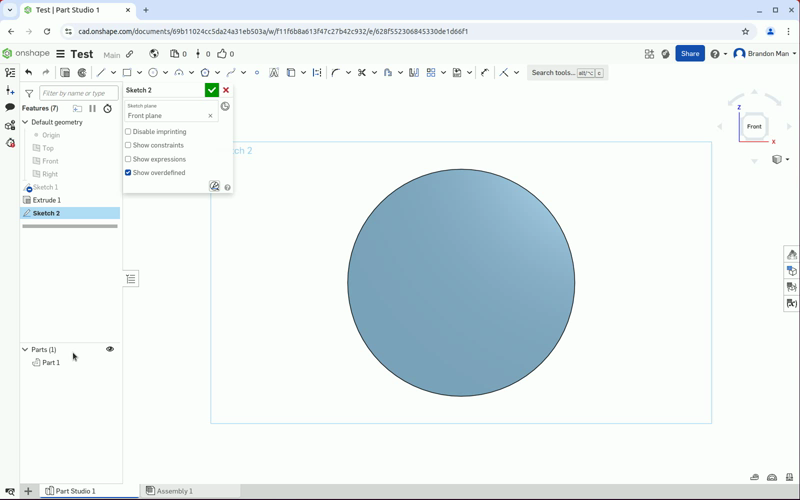
key(y)
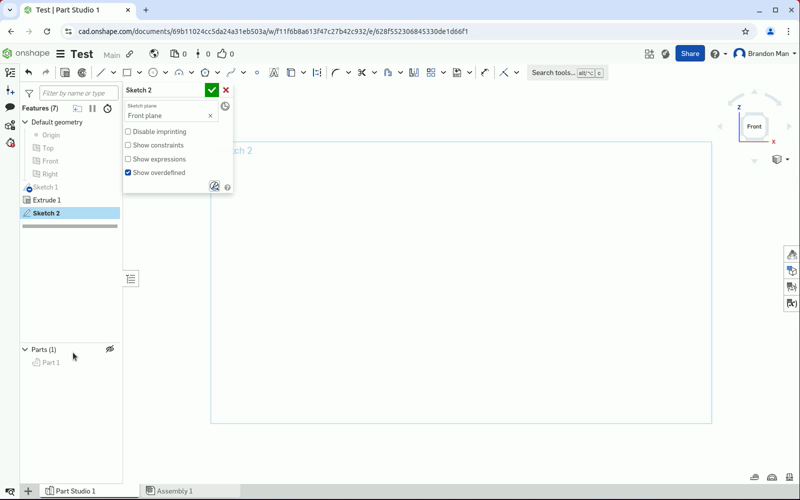
key(l)
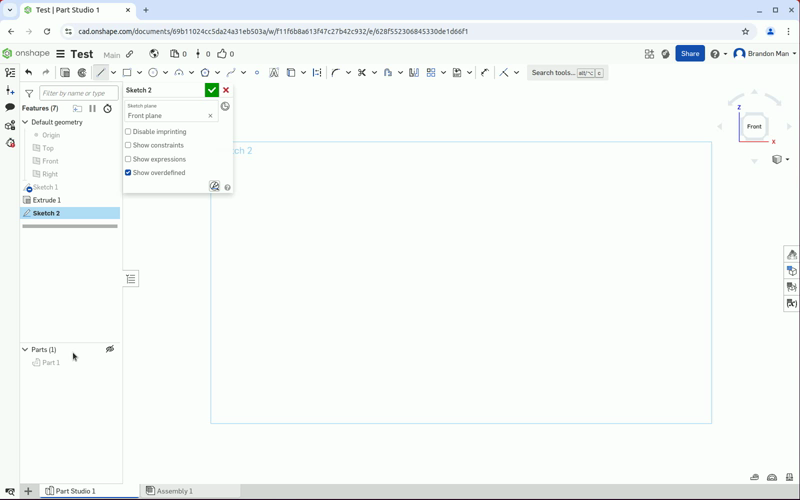
key_down(shift)
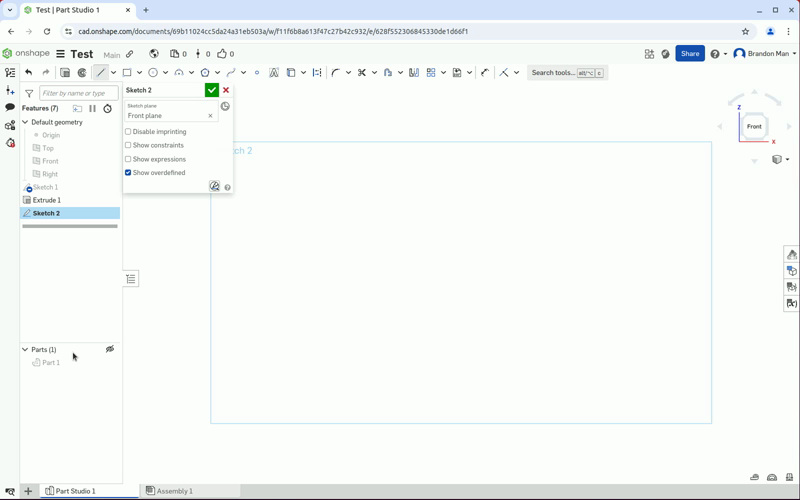
mouse_move(429, 301)
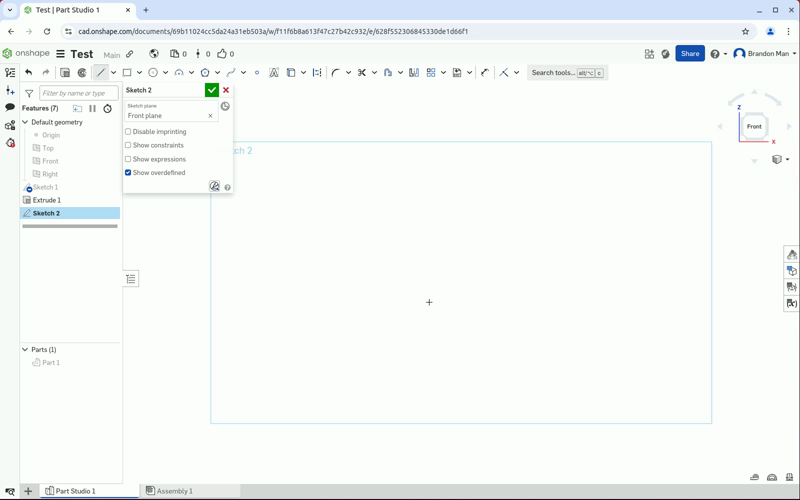
click(429, 301)
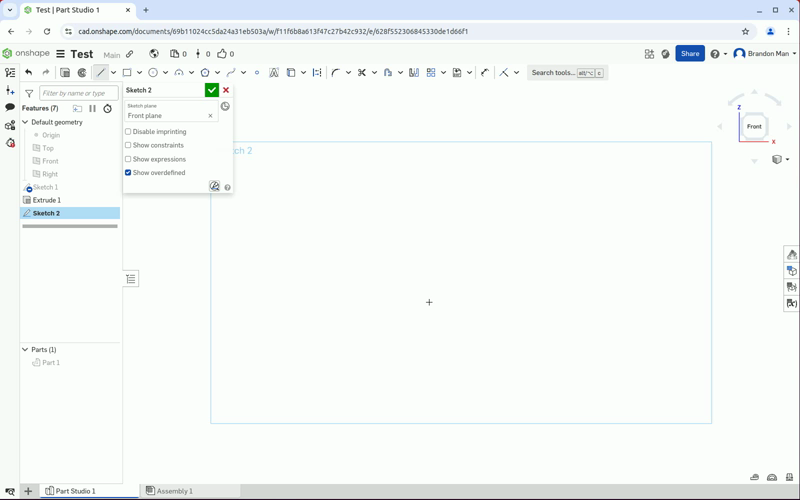
key_up(shift)
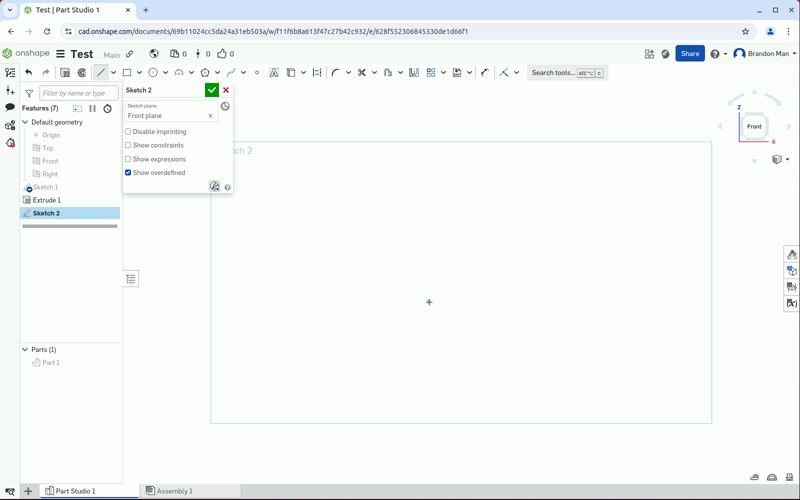
key_down(shift)
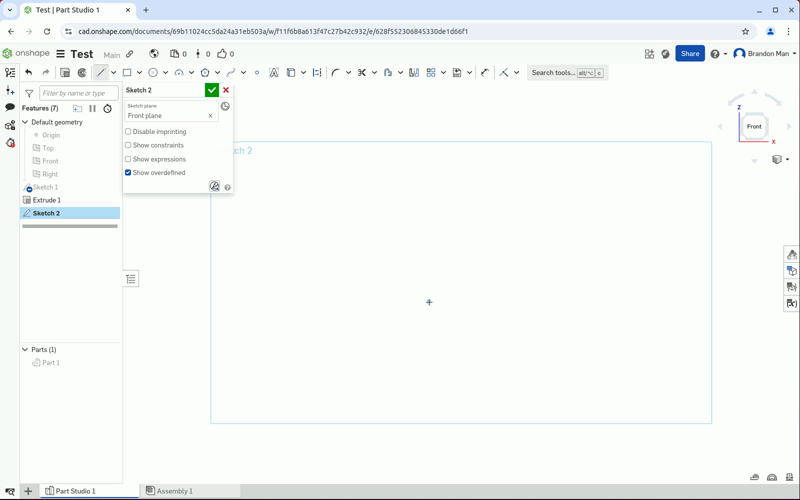
mouse_move(459, 301)
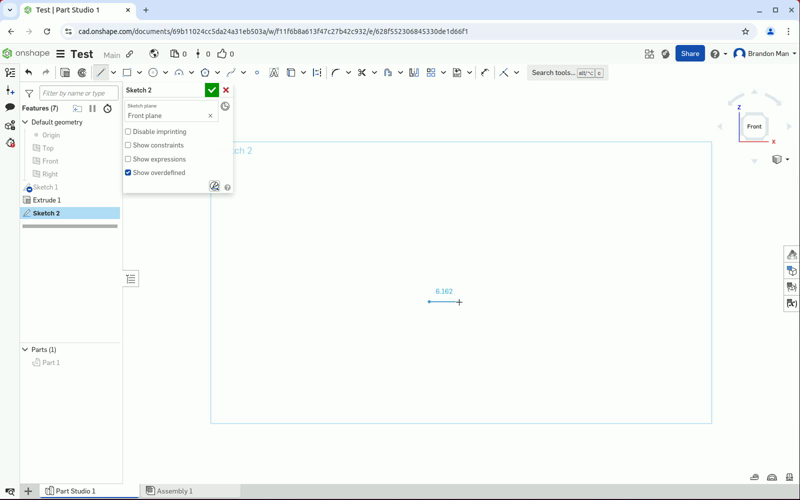
mouse_move(461, 320)
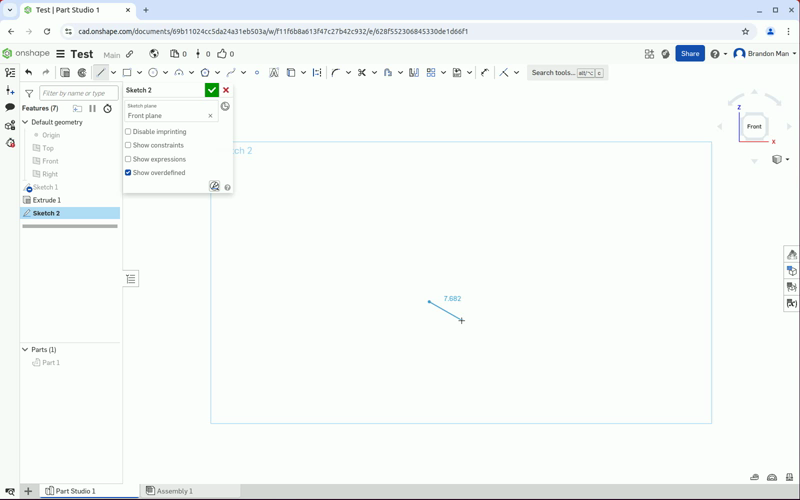
click(461, 320)
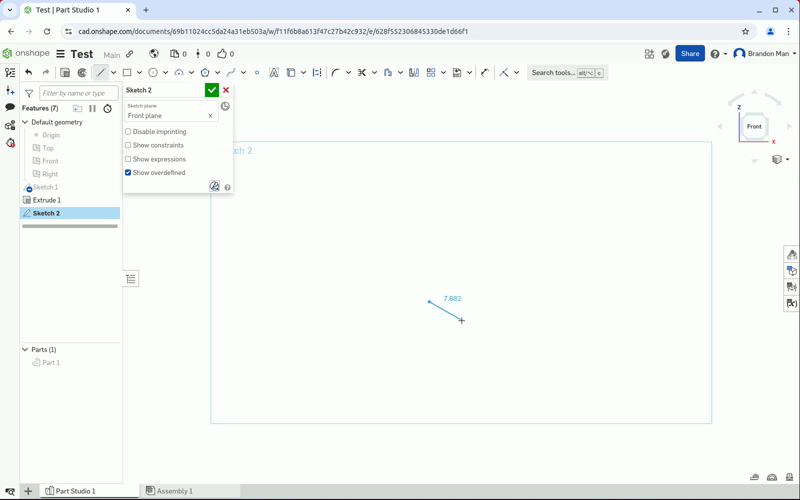
key_up(shift)
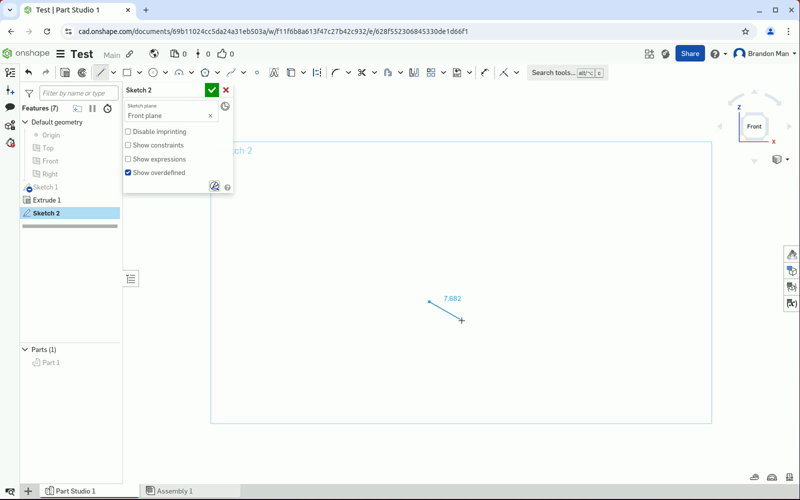
key_down(shift)
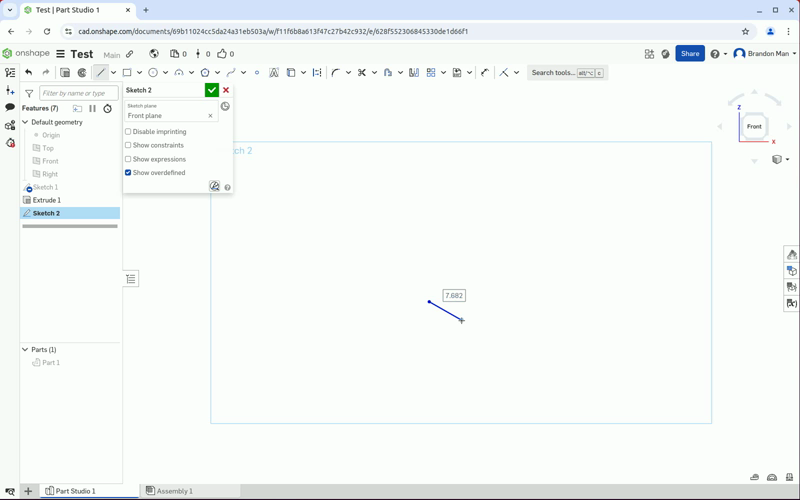
mouse_move(492, 320)
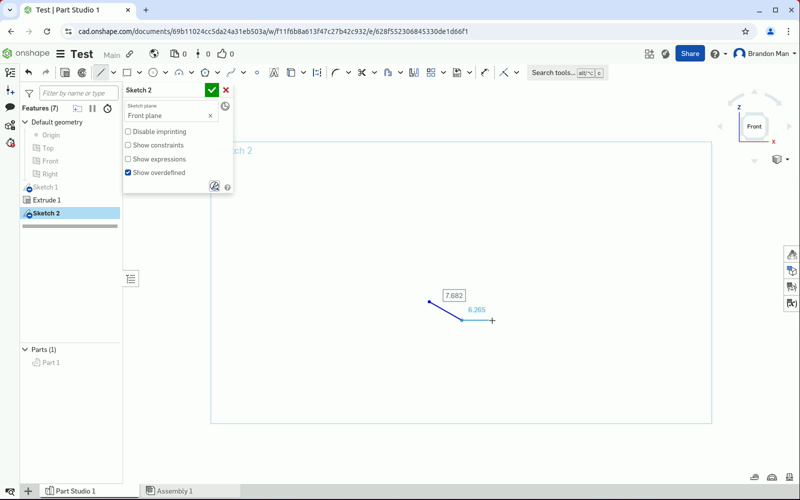
mouse_move(494, 301)
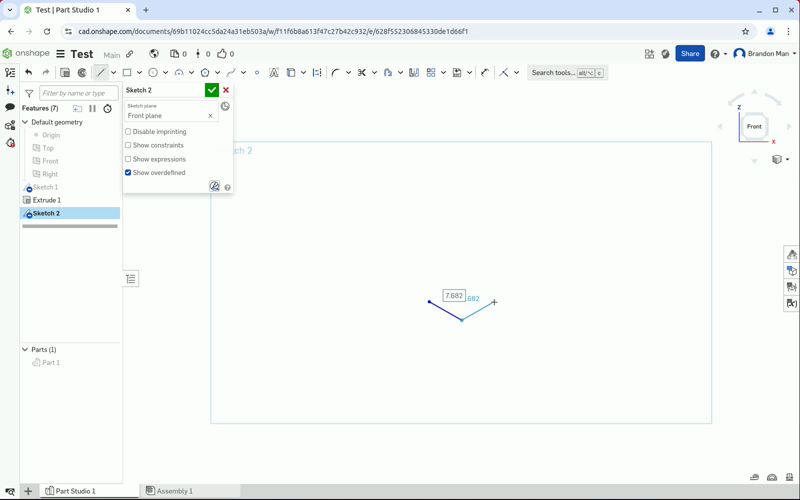
click(494, 301)
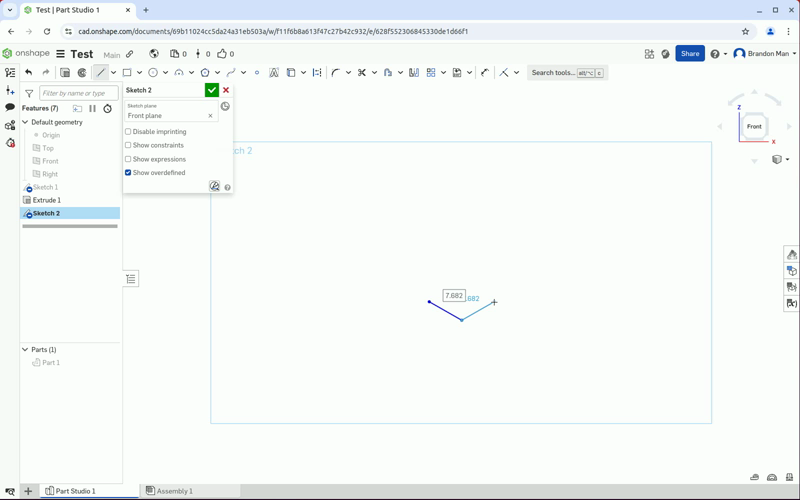
key_up(shift)
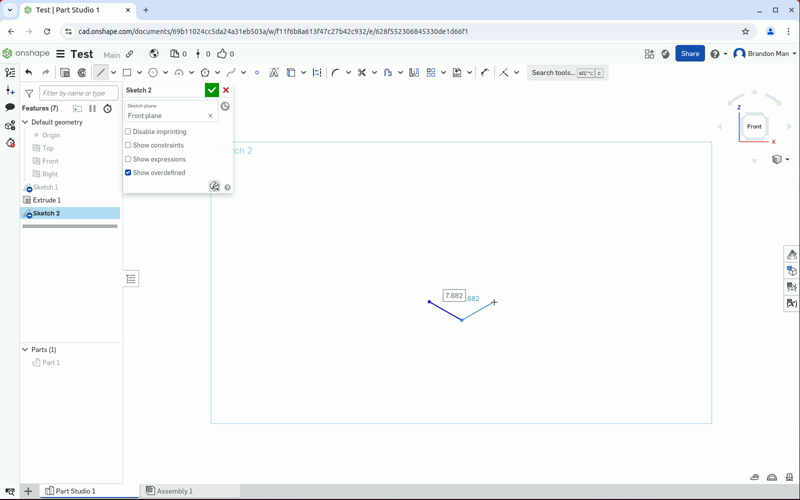
key_down(shift)
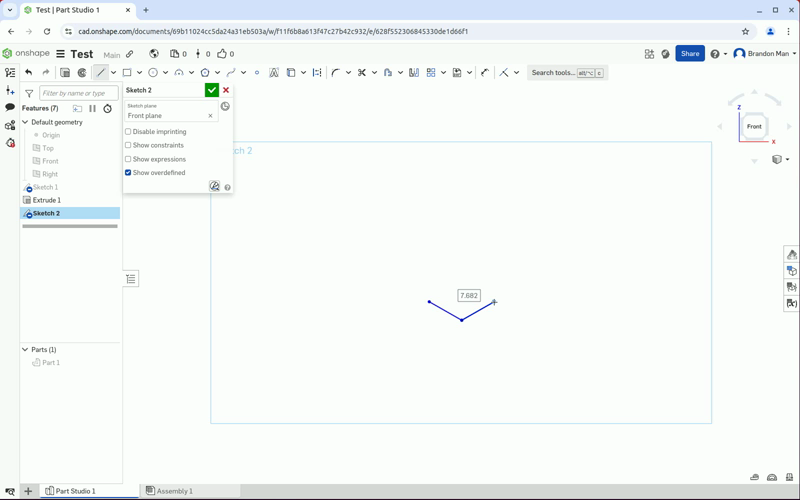
mouse_move(524, 301)
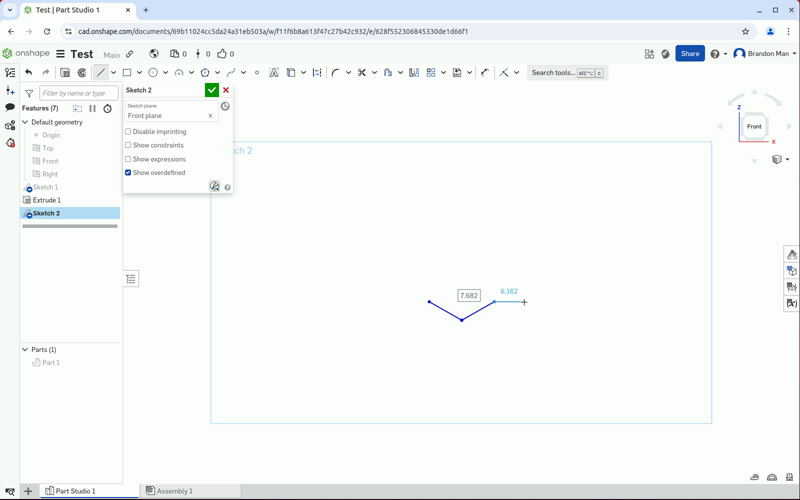
mouse_move(494, 264)
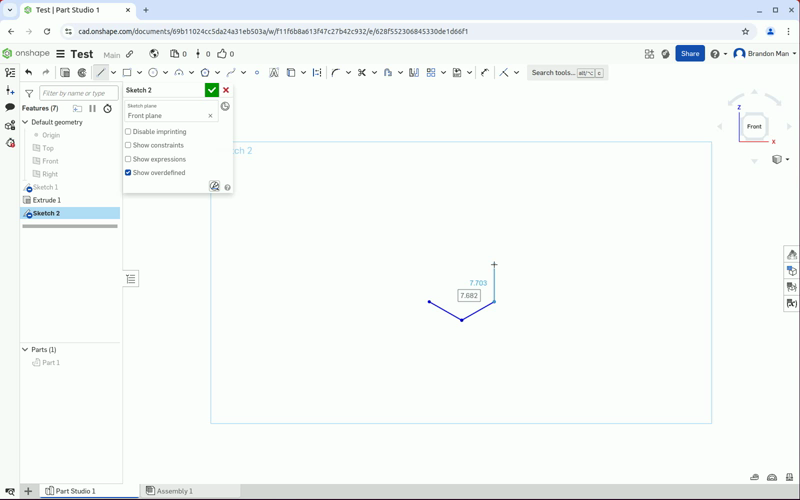
click(494, 264)
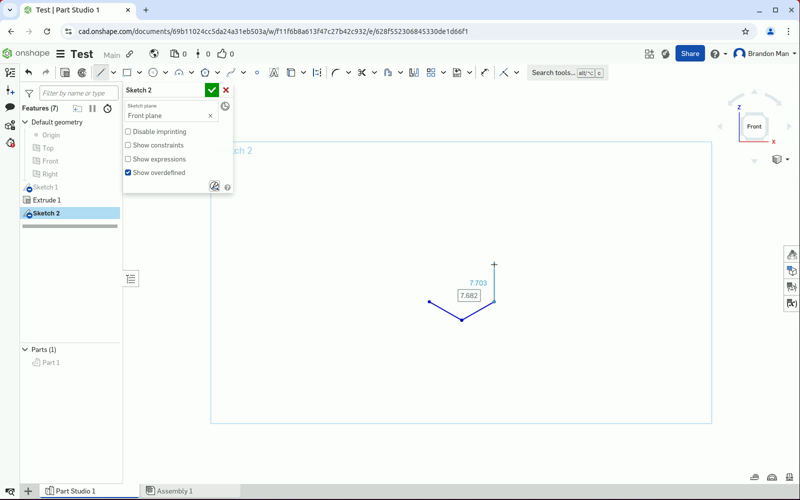
key_up(shift)
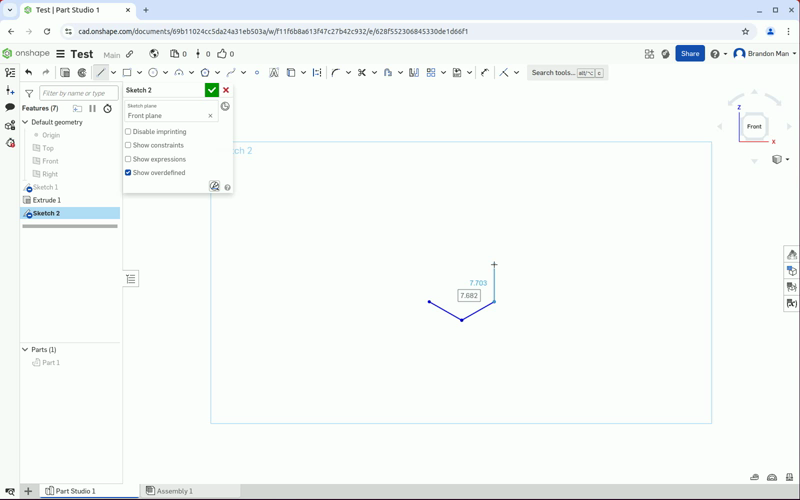
key_down(shift)
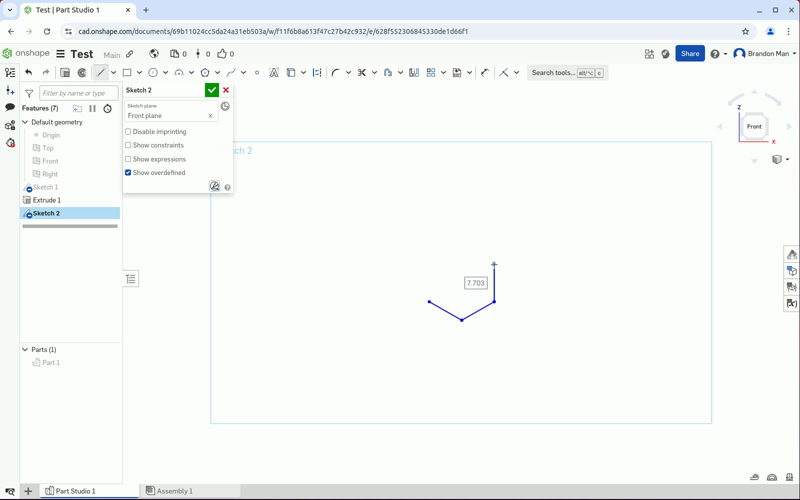
mouse_move(524, 264)
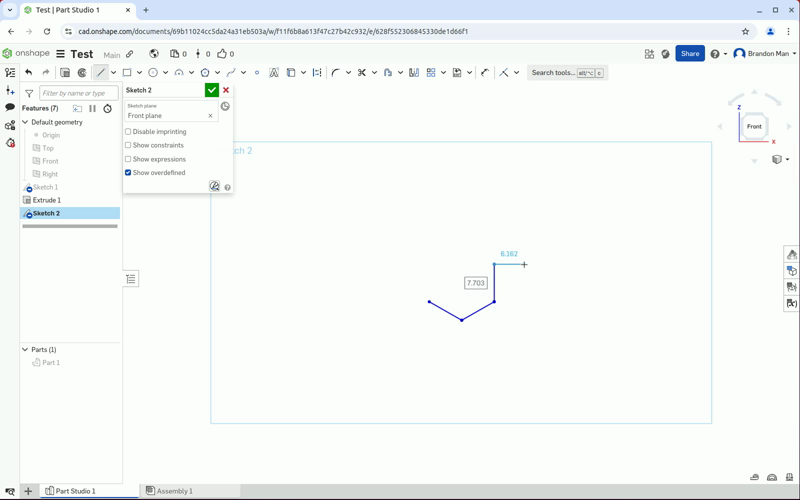
mouse_move(461, 245)
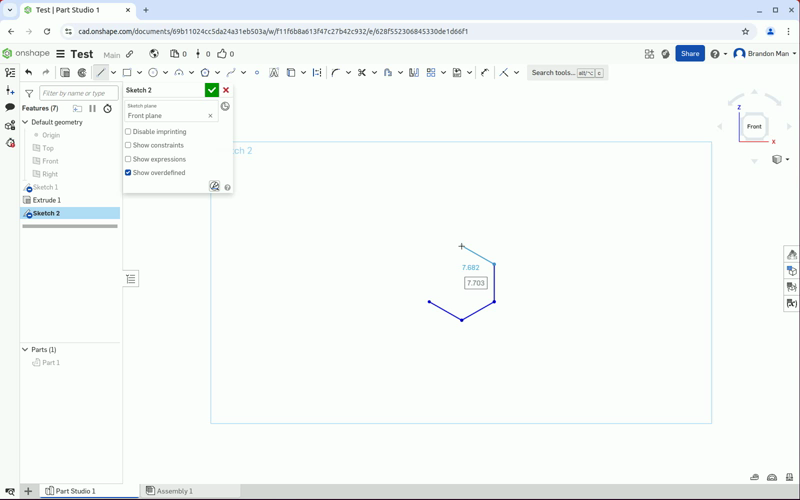
click(461, 245)
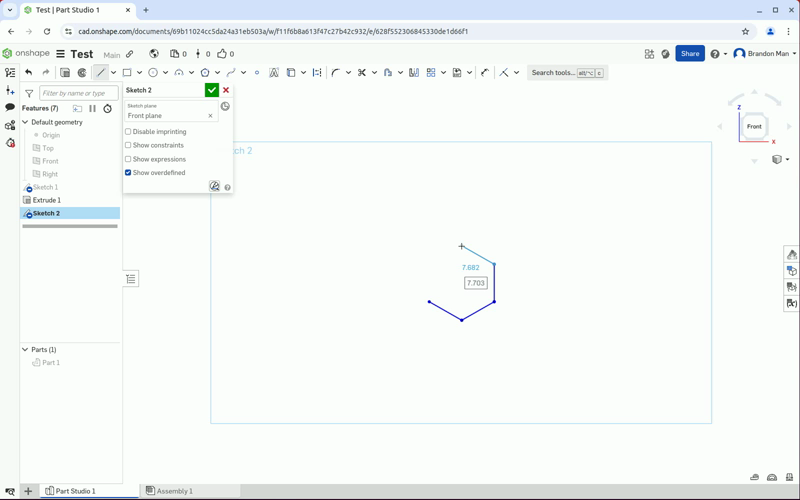
key_up(shift)
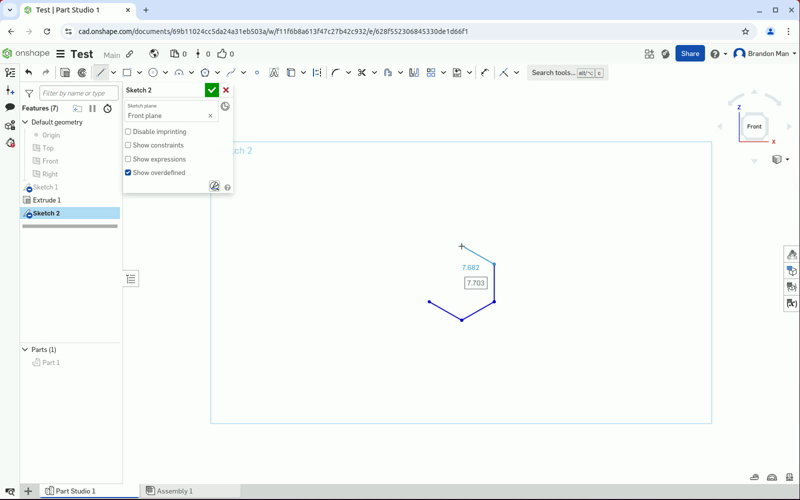
key_down(shift)
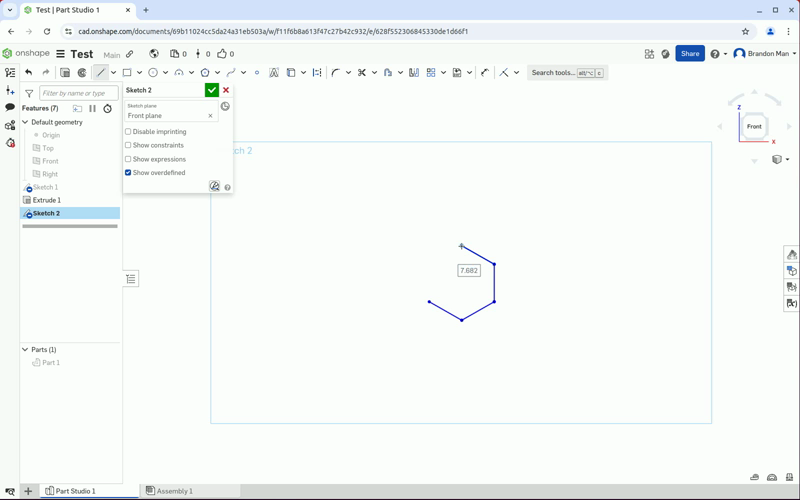
mouse_move(492, 245)
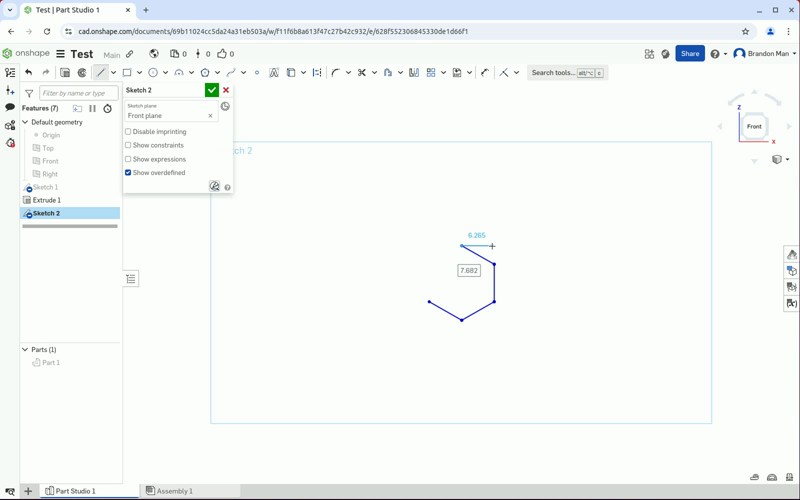
mouse_move(429, 264)
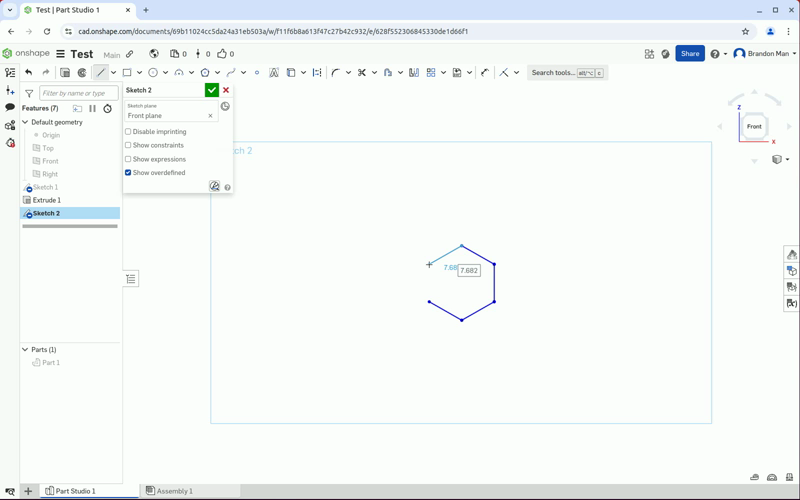
click(429, 264)
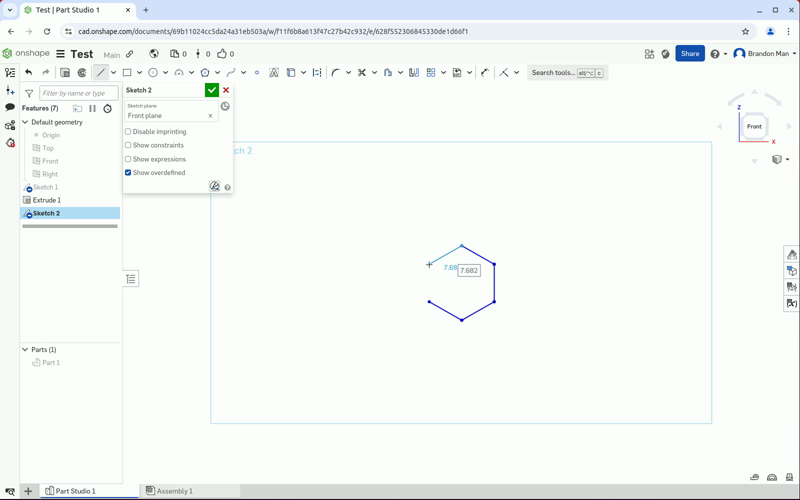
key_up(shift)
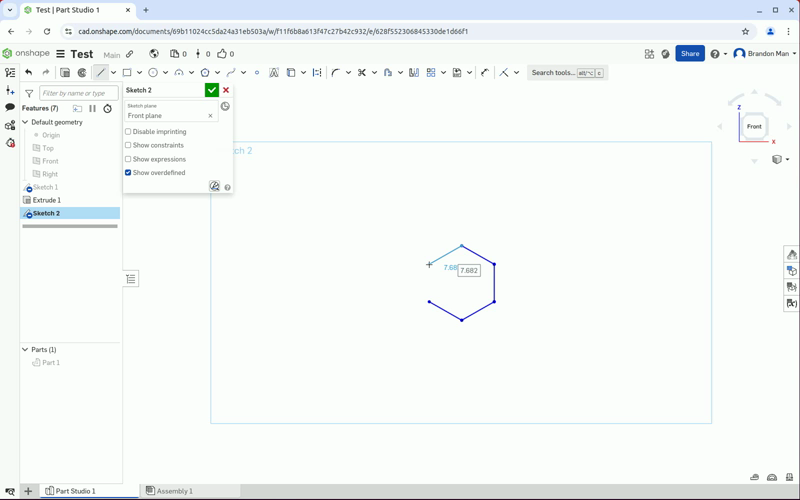
mouse_move(459, 264)
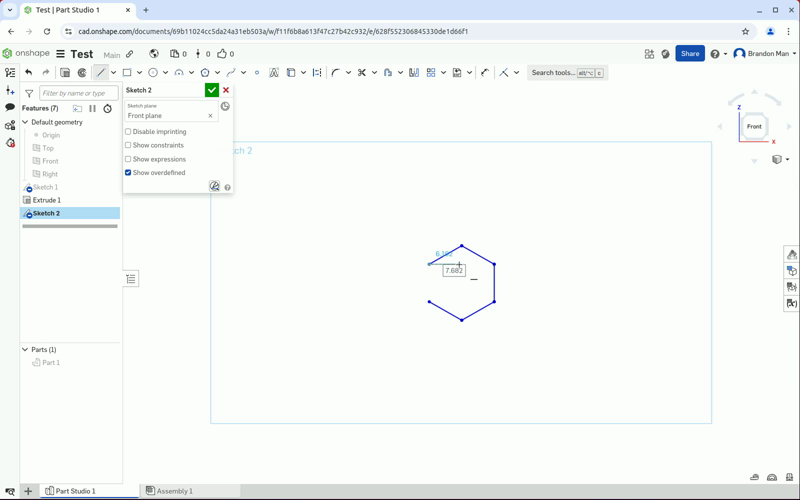
key_down(shift)
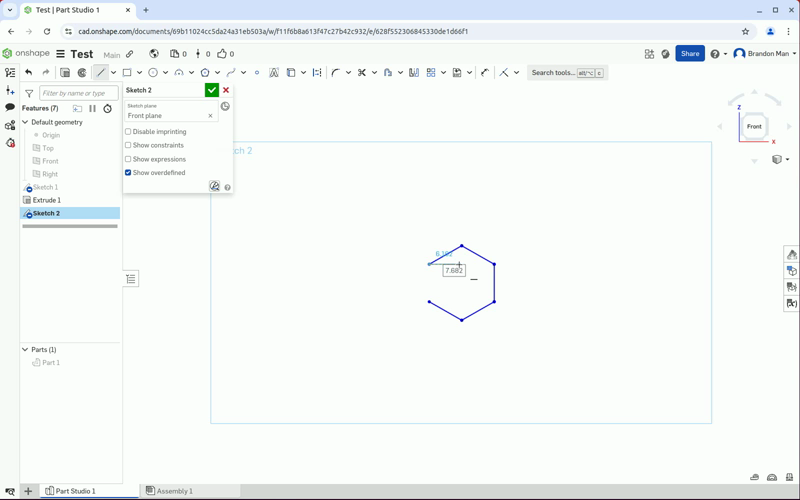
mouse_move(429, 301)
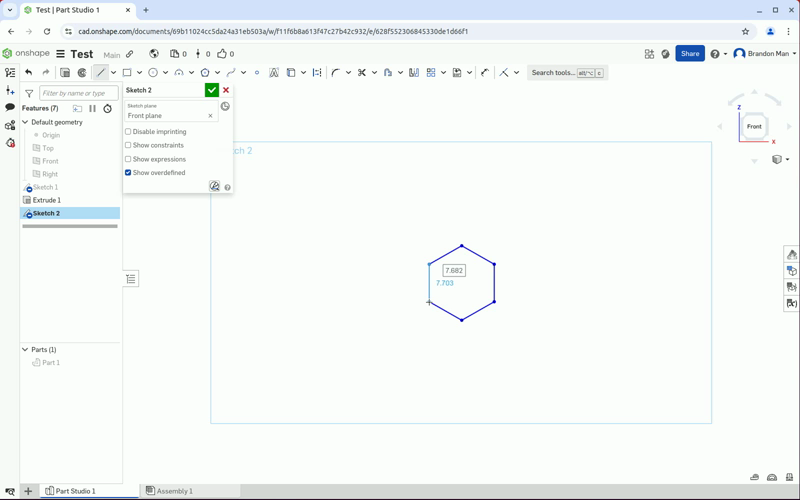
key_up(shift)
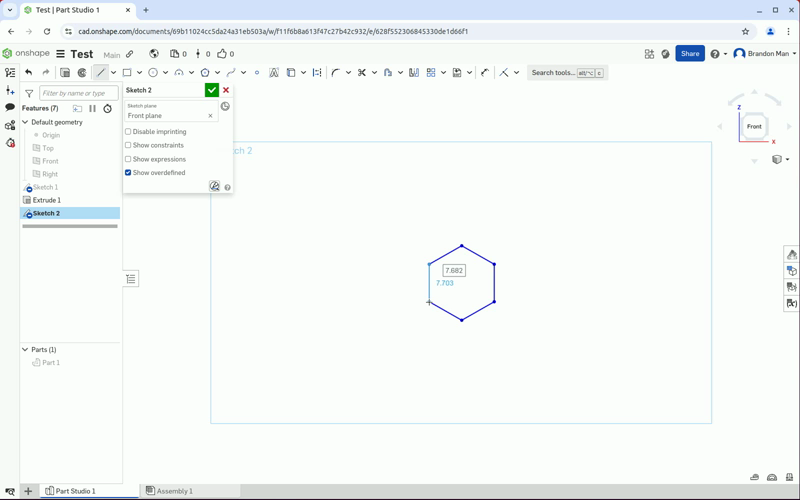
click(429, 301)
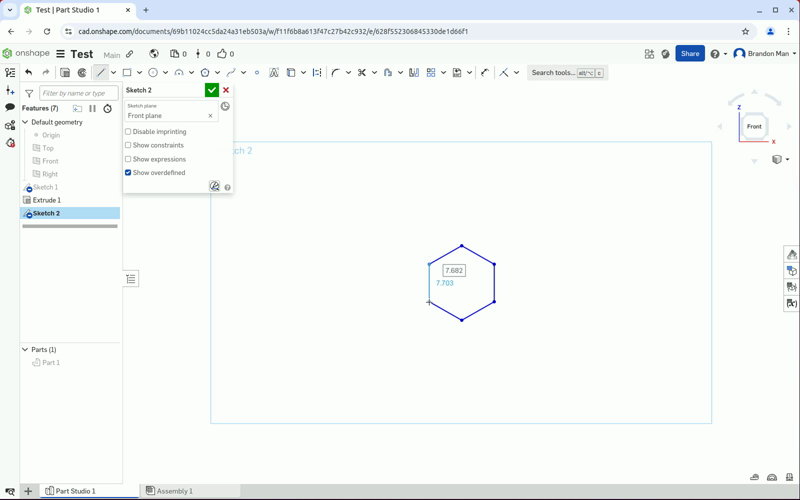
key(esc)
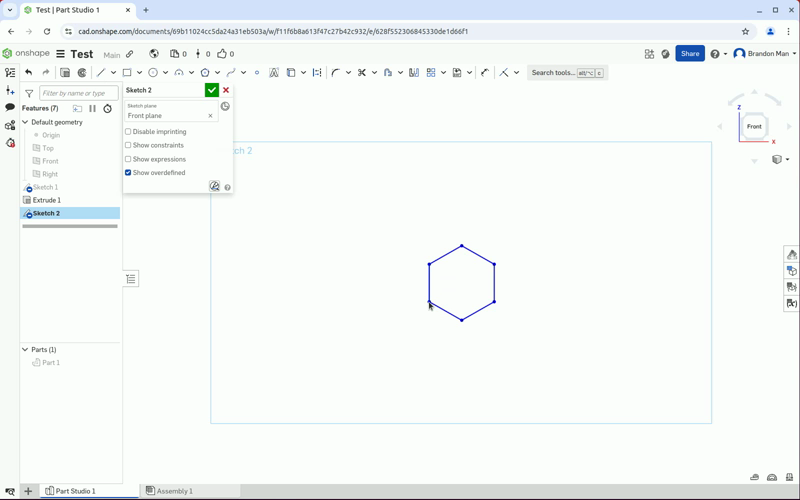
mouse_move(433, 271)
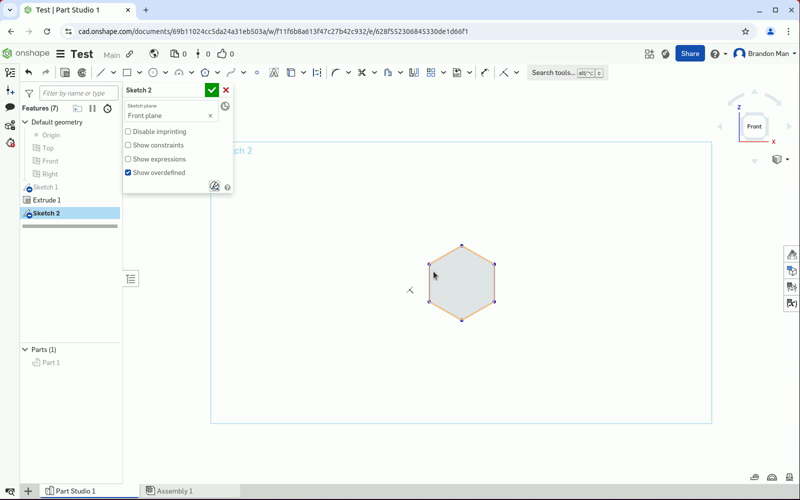
click(433, 271)
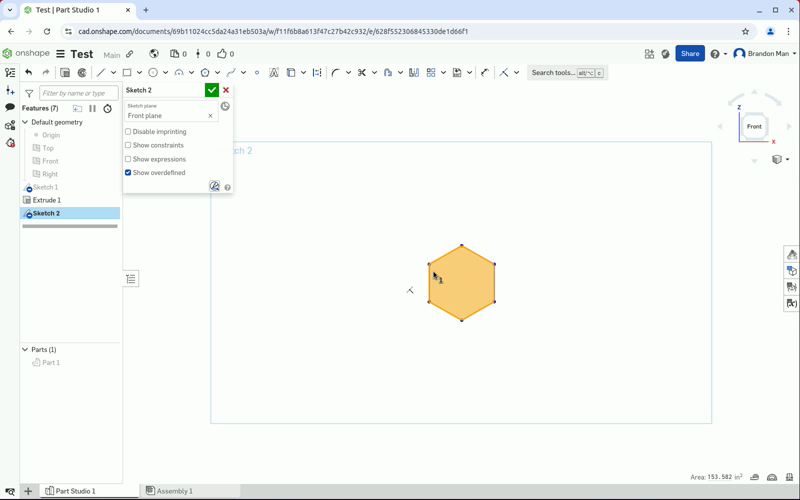
mouse_move(73, 352)
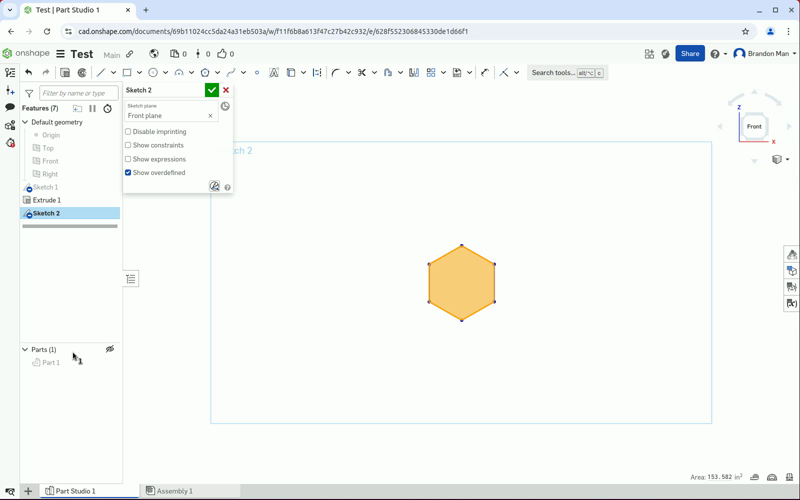
key(shift+y)
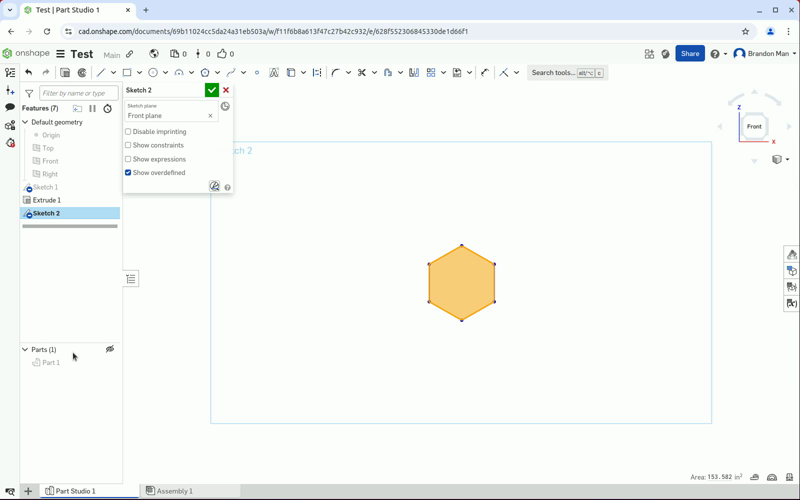
key(shift+e)
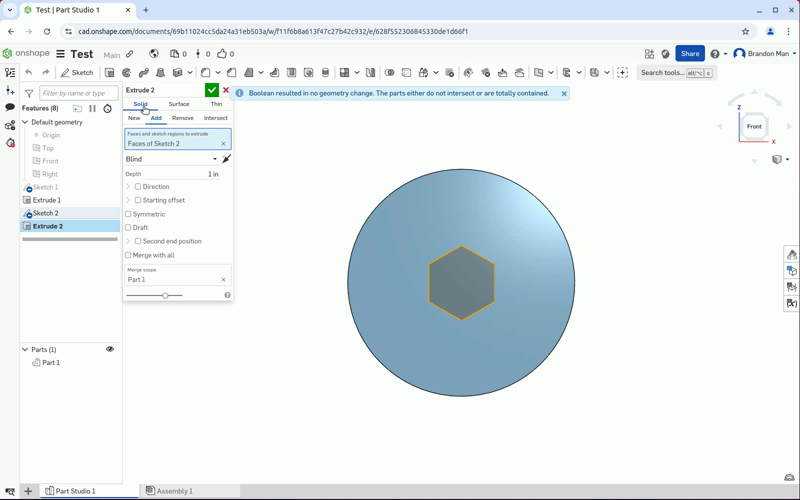
mouse_move(143, 106)
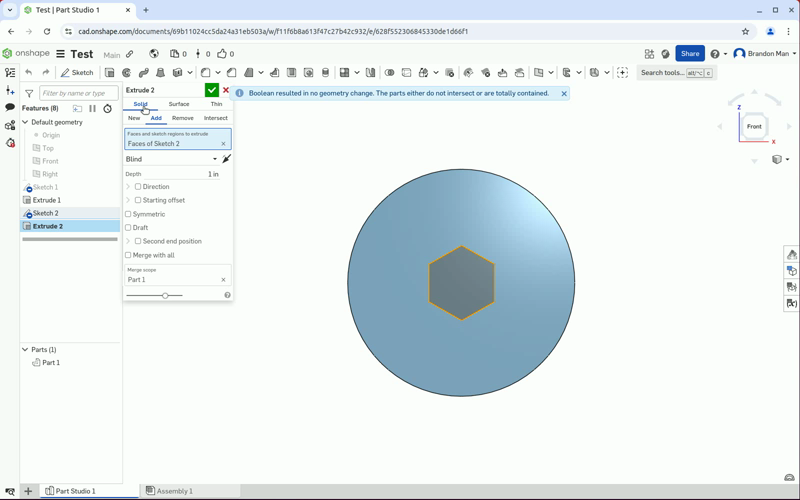
click(143, 106)
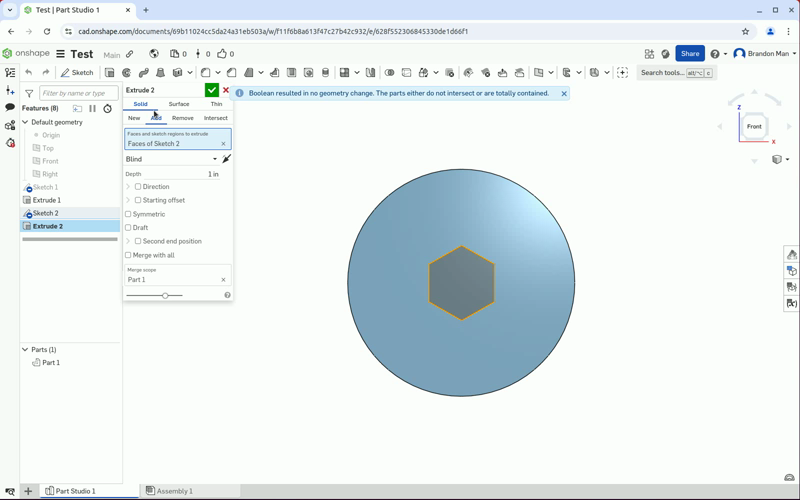
mouse_move(186, 120)
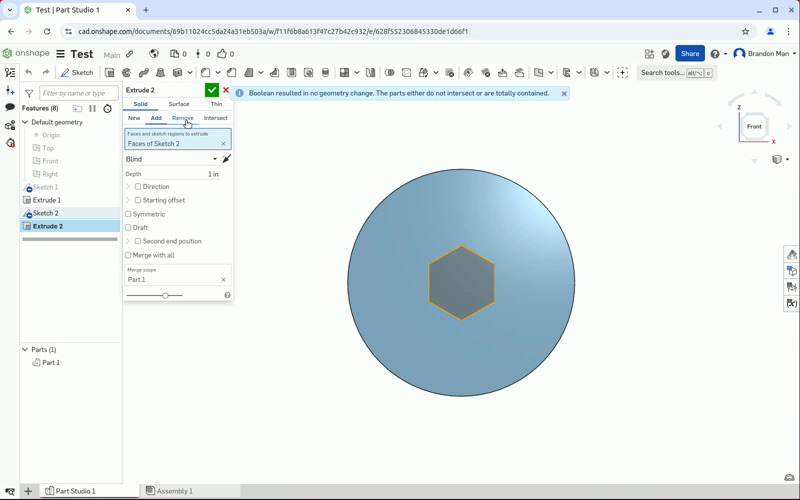
click(186, 120)
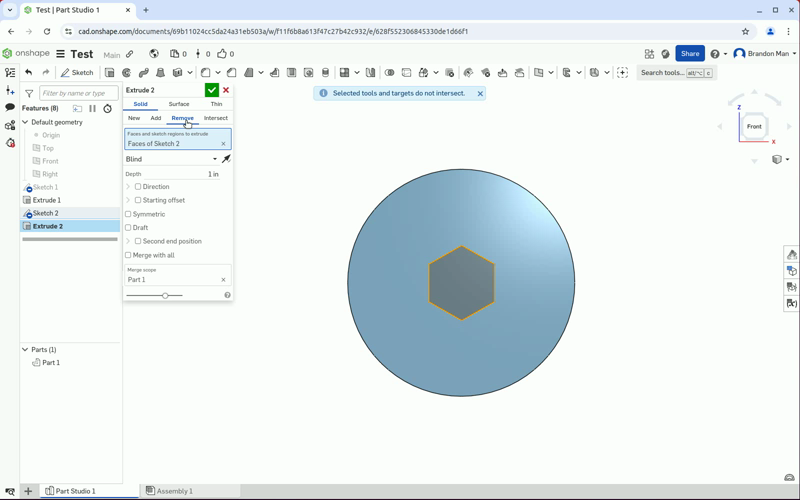
key(tab, 4)
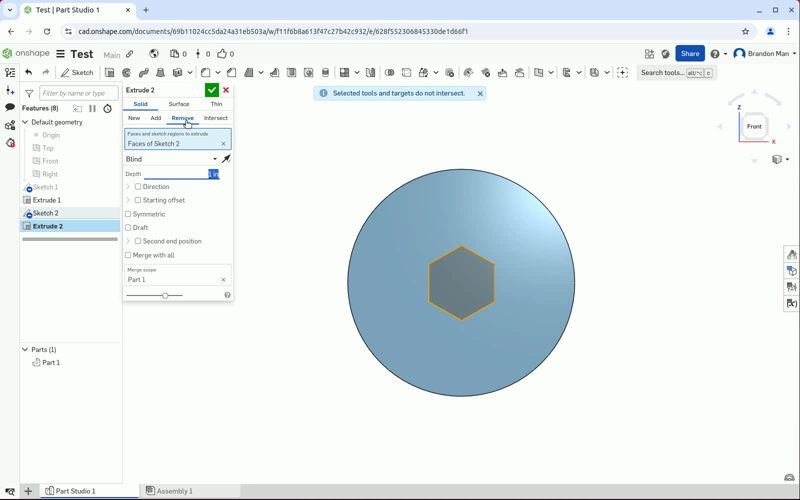
text(-1.685)
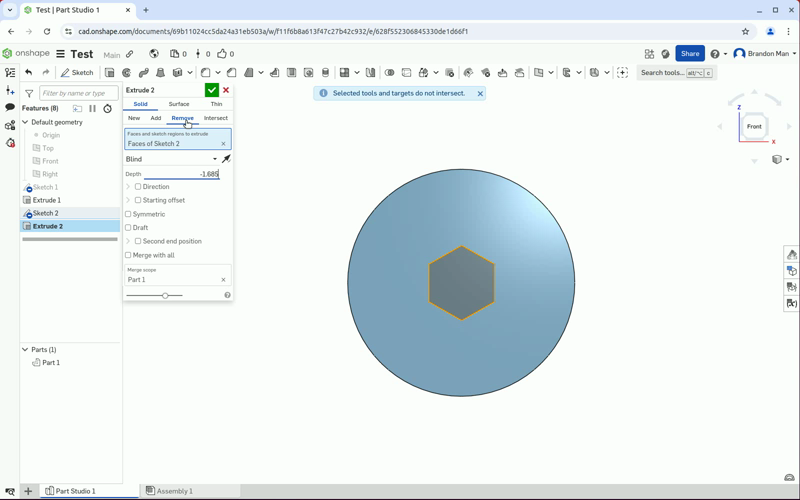
key(tab, 6)
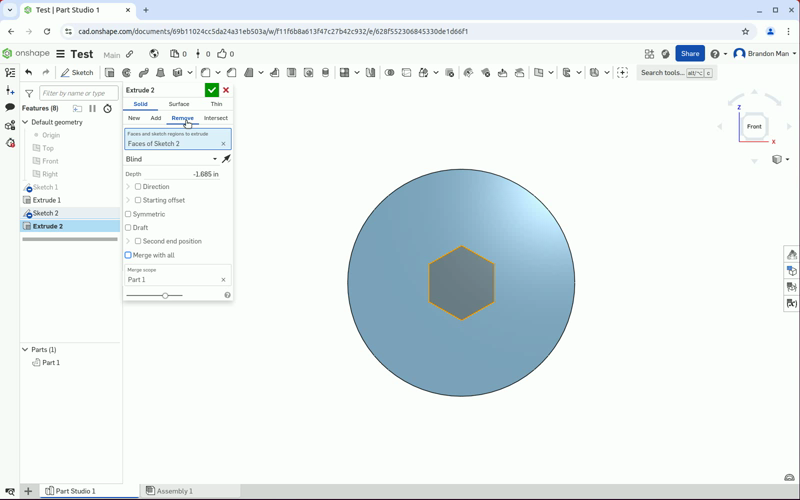
key(space)
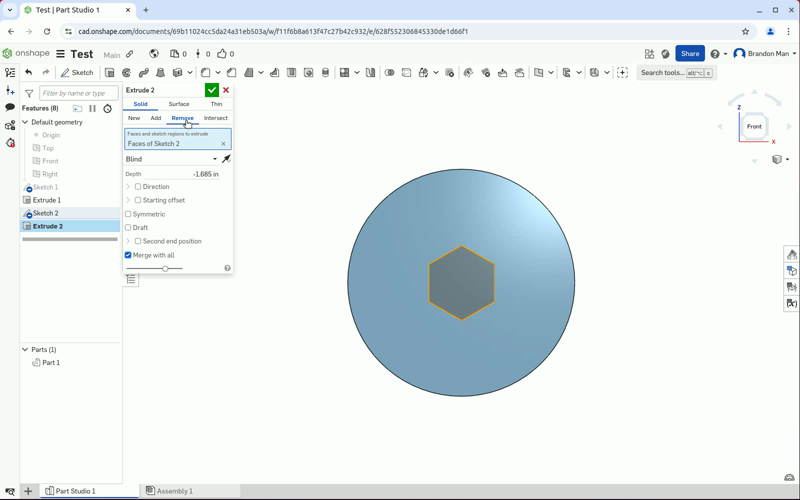
key(enter)
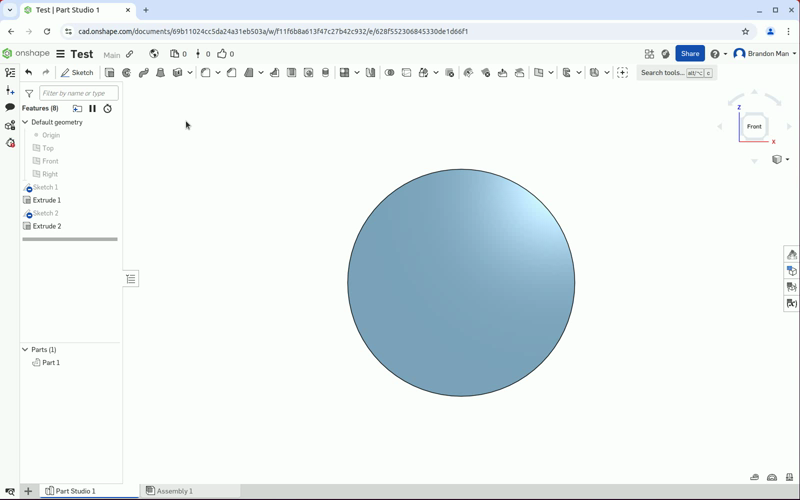
key(shift+h)
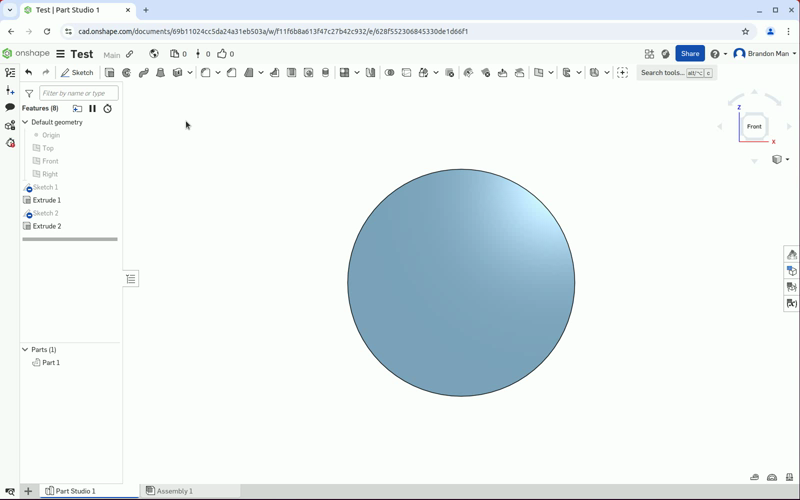
key(shift+h)
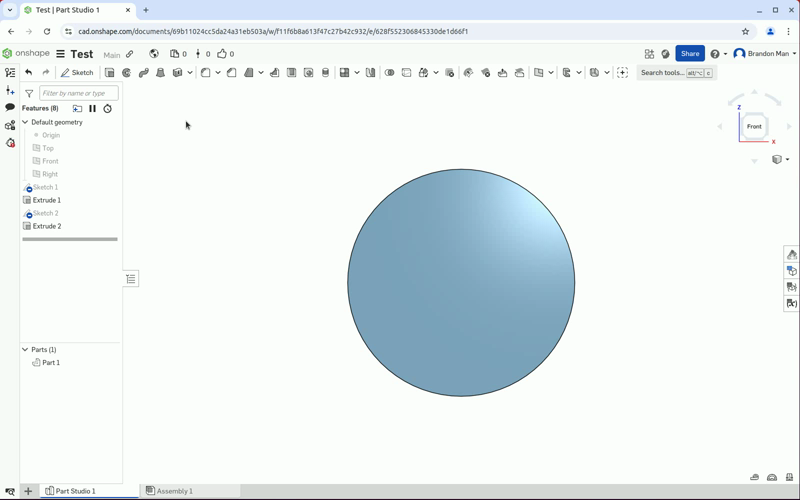
mouse_move(73, 189)
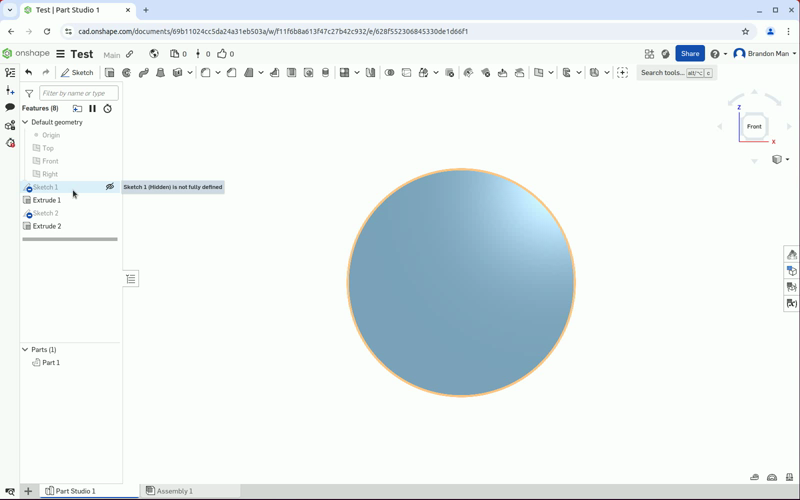
click(73, 189)
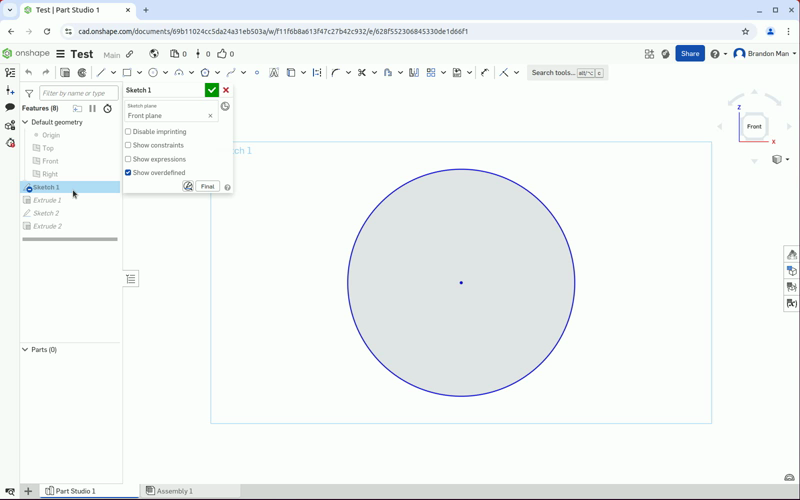
mouse_move(229, 92)
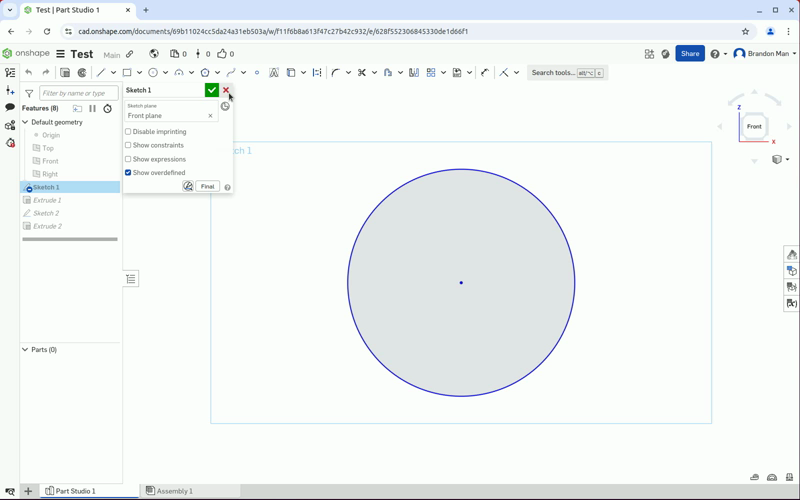
click(229, 92)
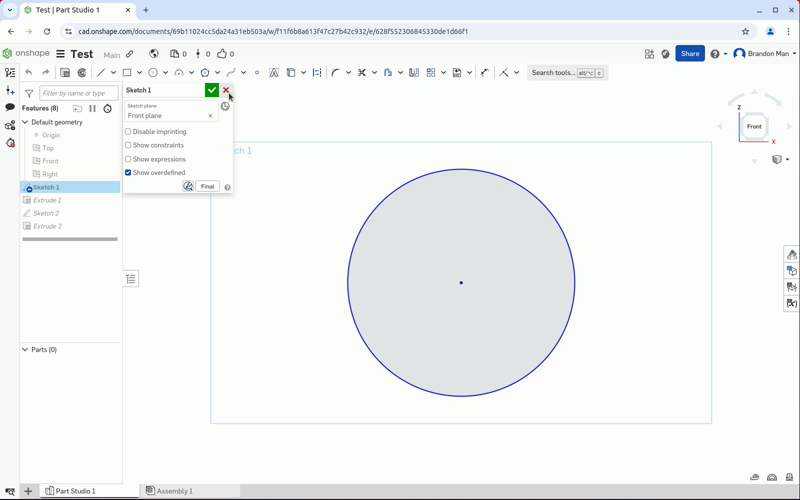
key(shift+s)
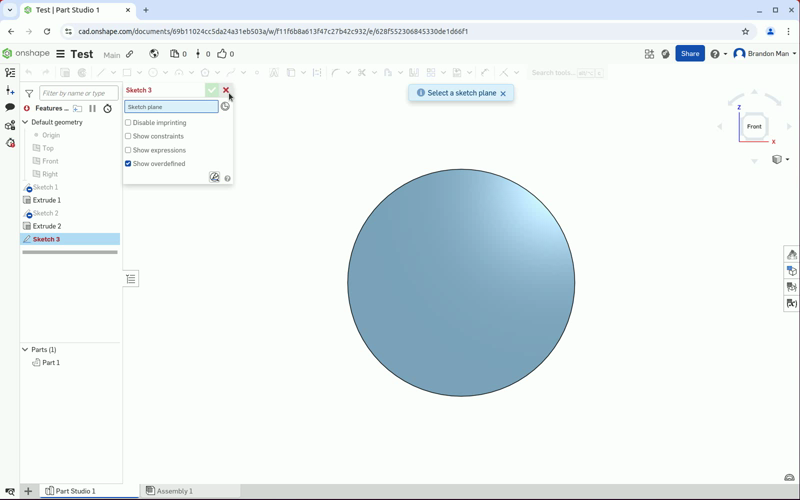
mouse_move(73, 163)
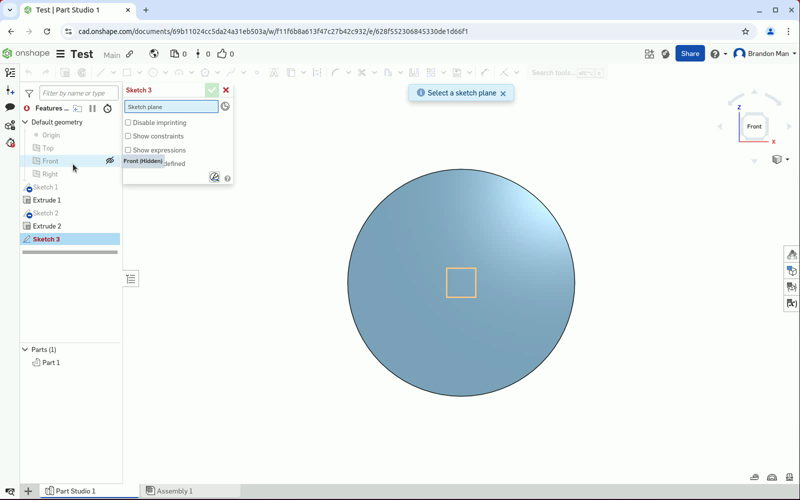
click(73, 163)
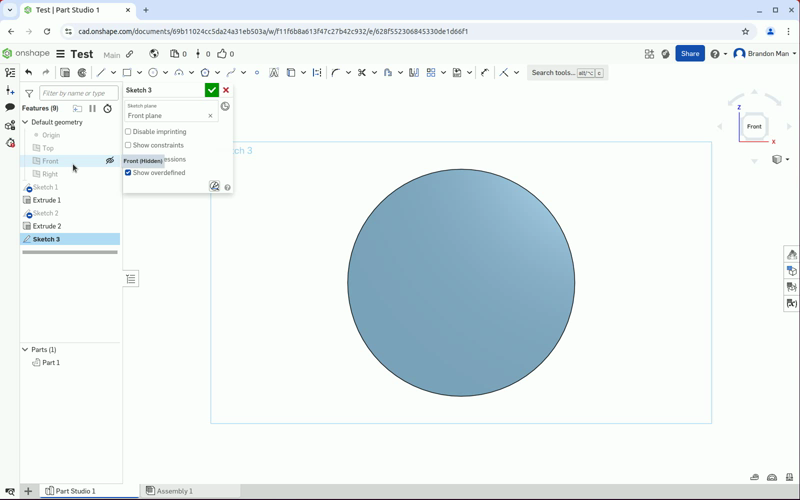
mouse_move(73, 352)
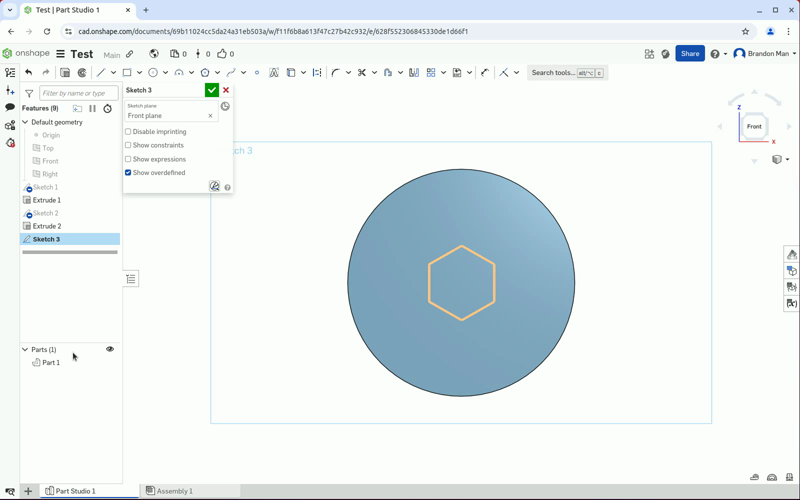
key(y)
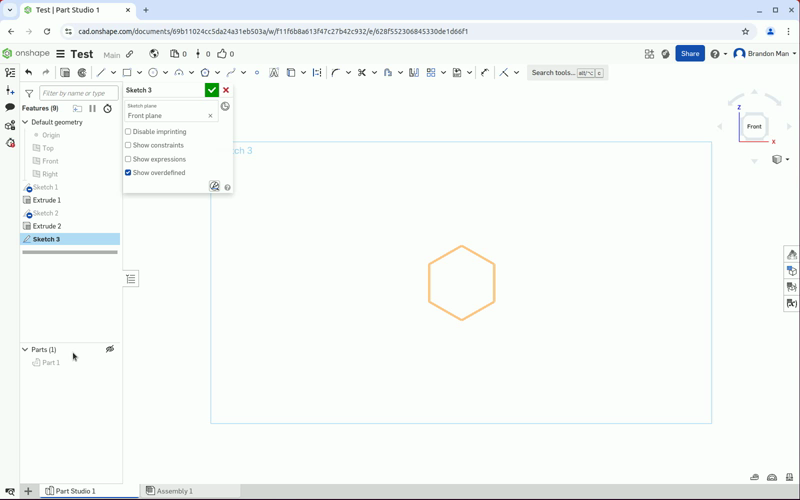
key(l)
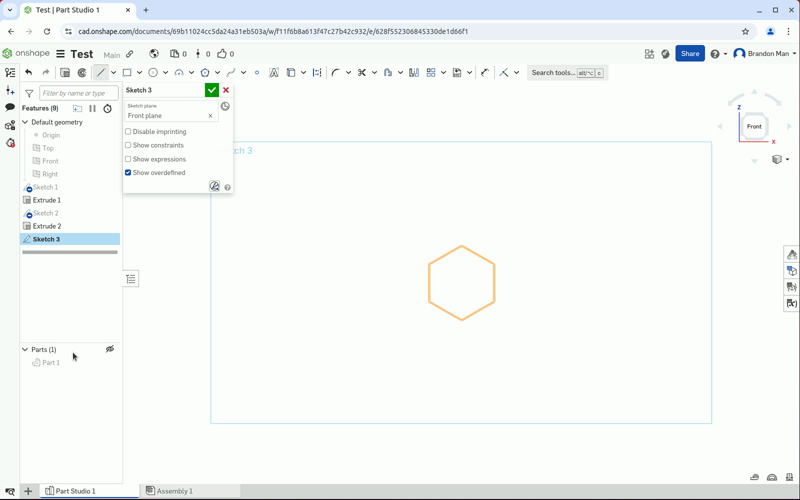
key_down(shift)
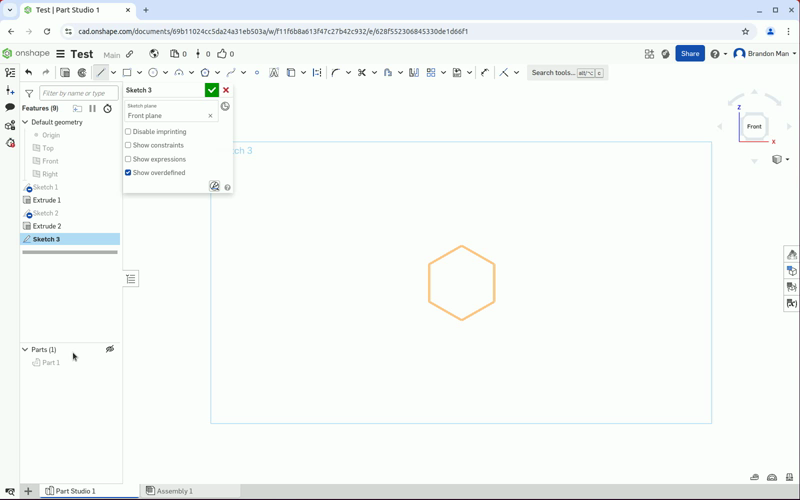
mouse_move(429, 301)
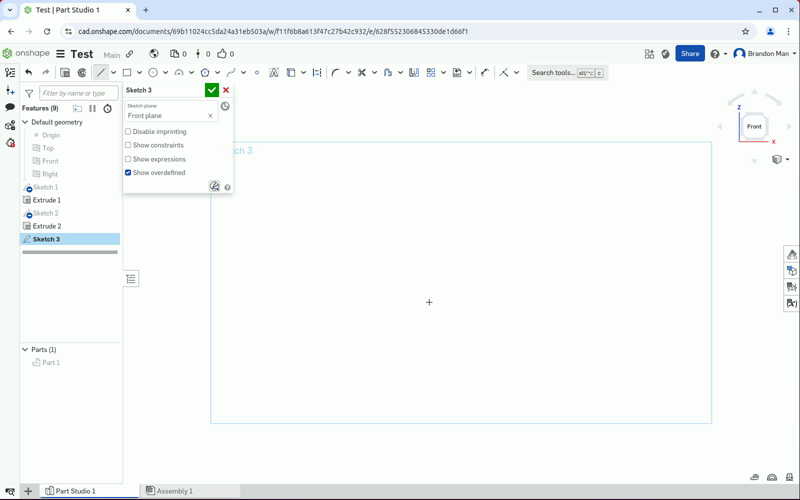
click(429, 301)
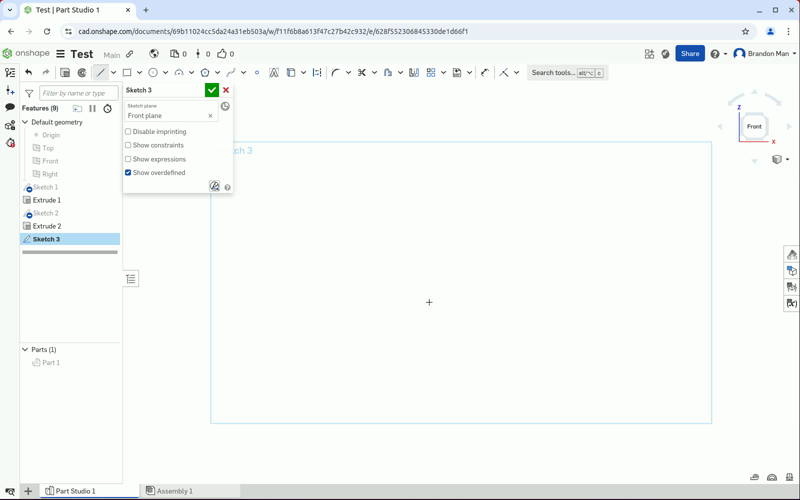
key_up(shift)
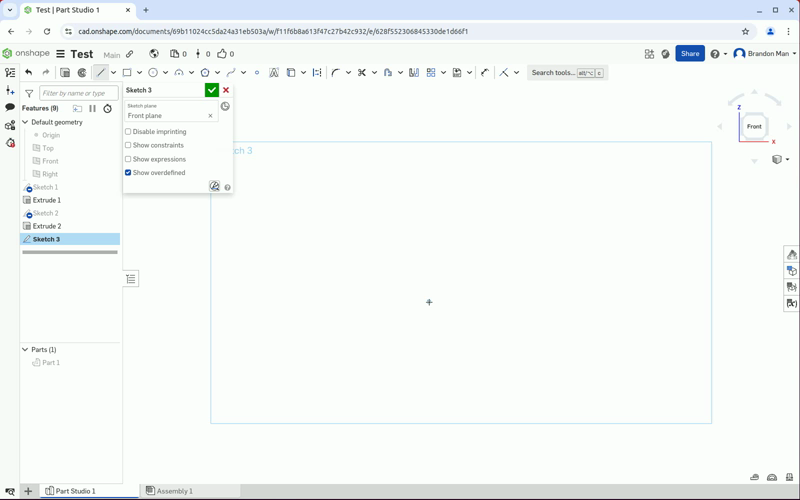
key_down(shift)
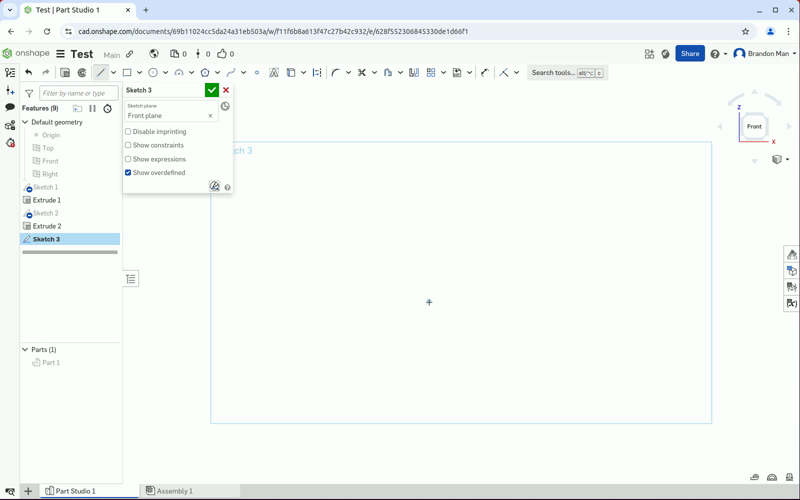
mouse_move(459, 301)
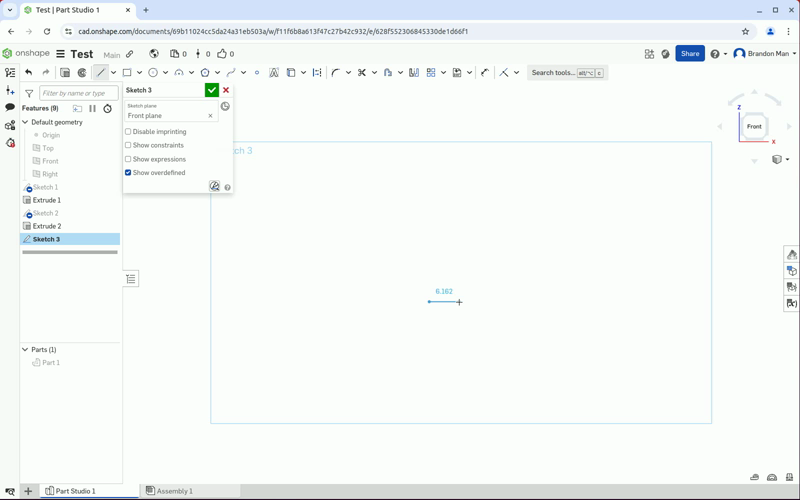
mouse_move(461, 320)
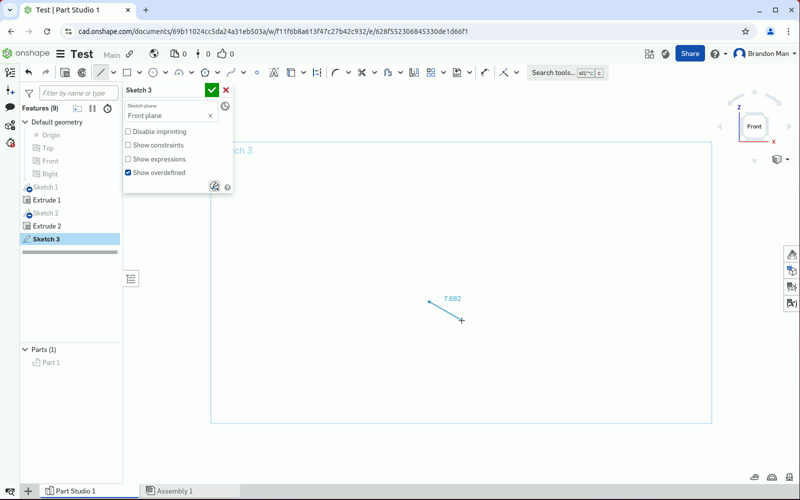
click(461, 320)
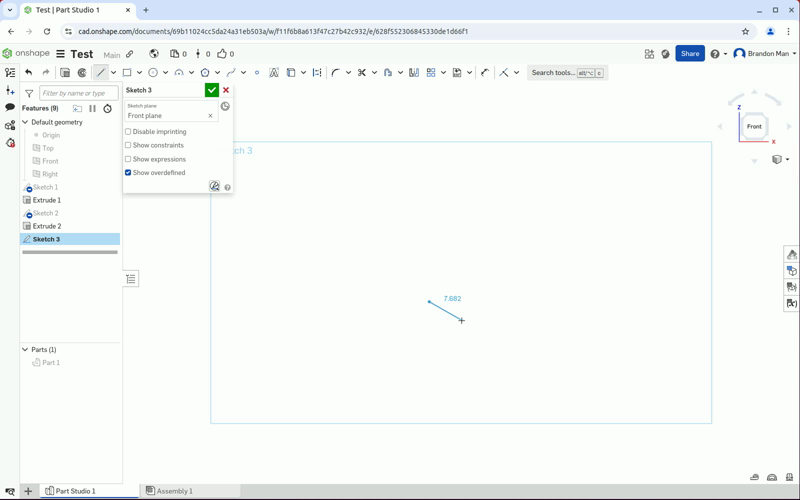
key_up(shift)
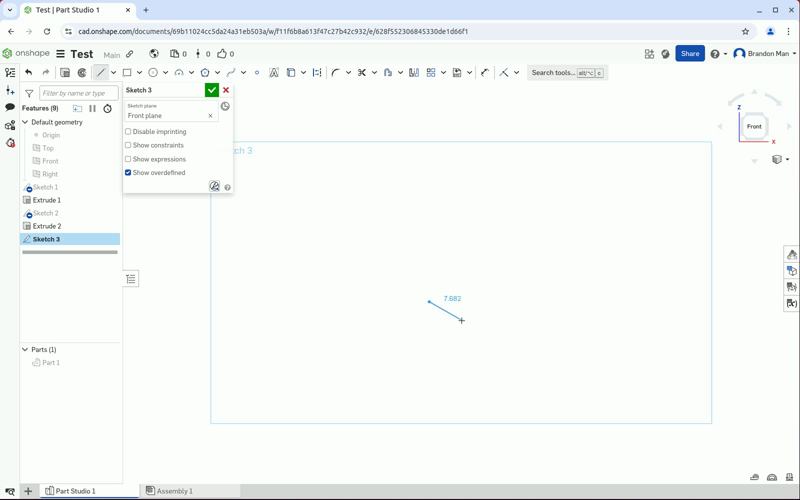
key_down(shift)
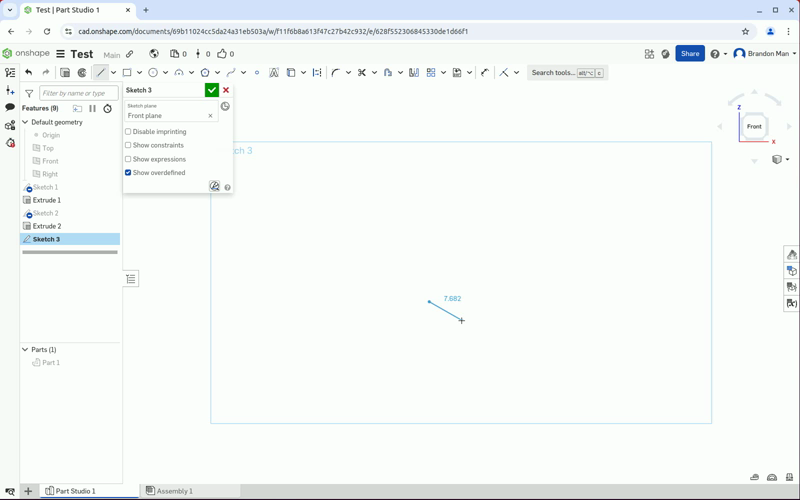
mouse_move(492, 320)
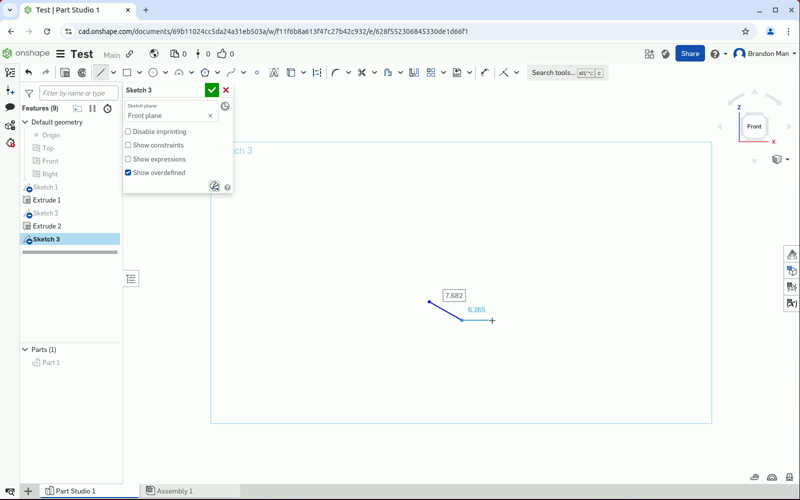
mouse_move(494, 301)
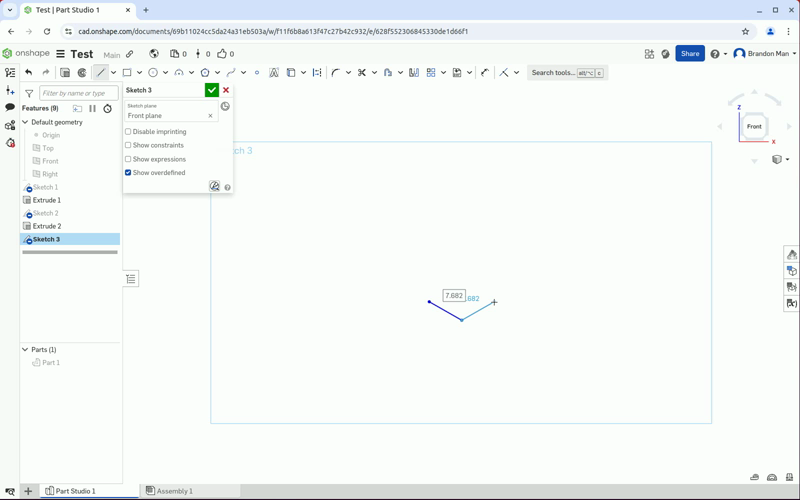
click(494, 301)
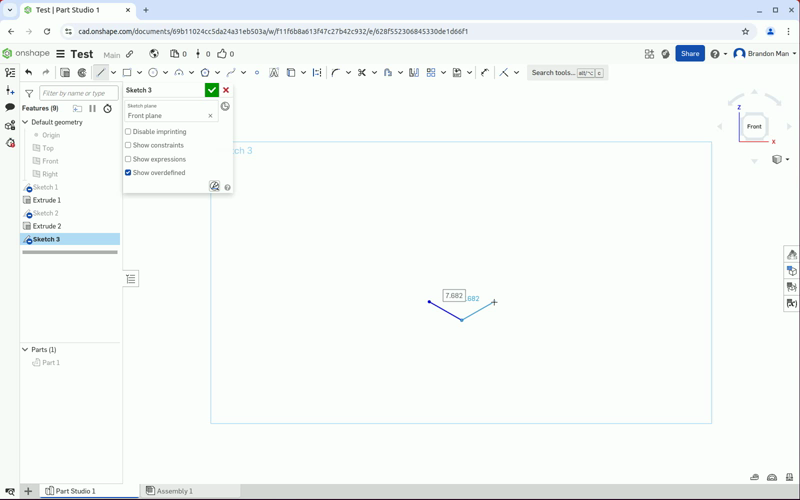
key_up(shift)
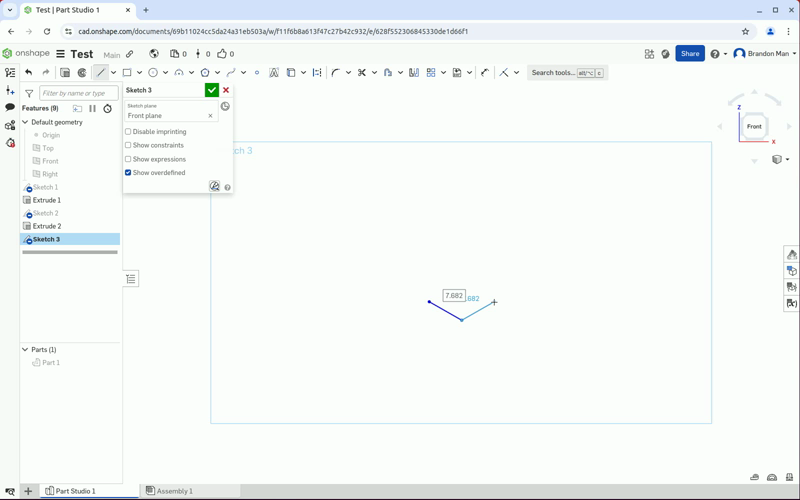
key_down(shift)
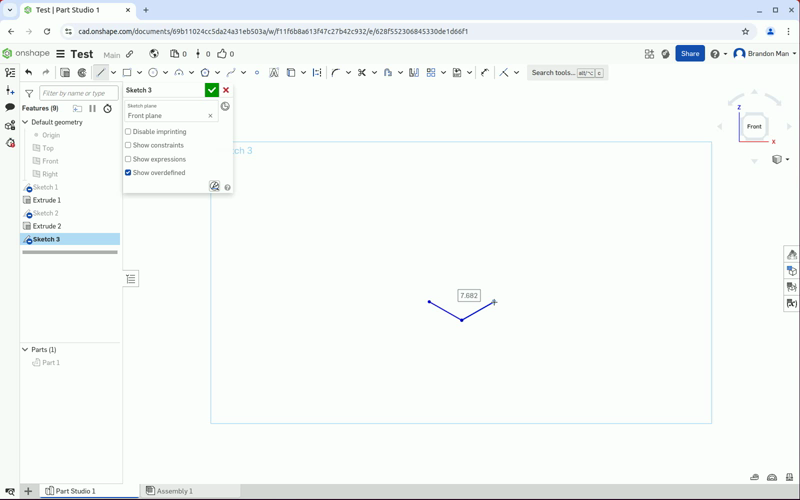
mouse_move(524, 301)
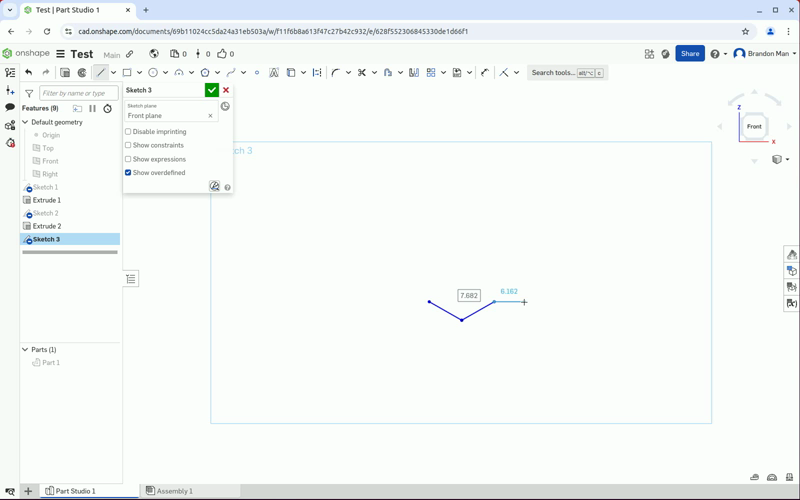
mouse_move(494, 264)
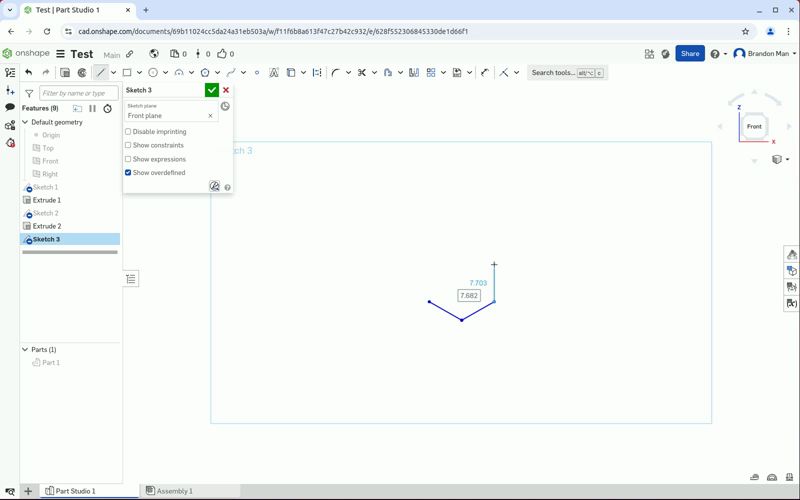
click(494, 264)
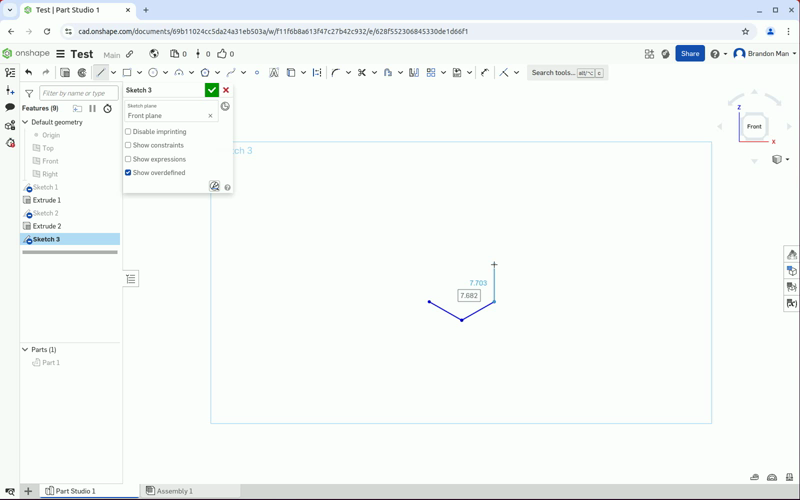
key_up(shift)
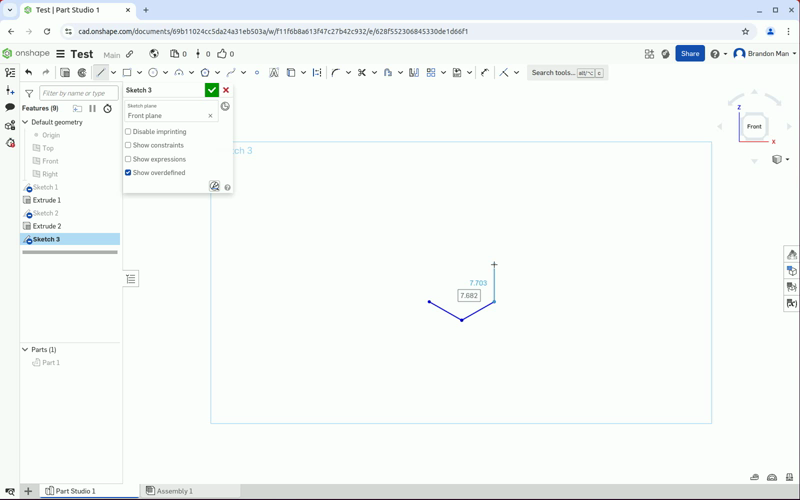
key_down(shift)
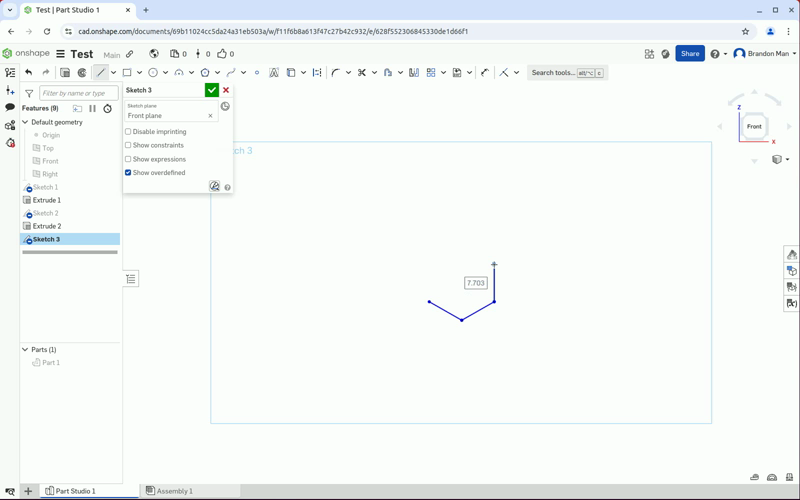
mouse_move(524, 264)
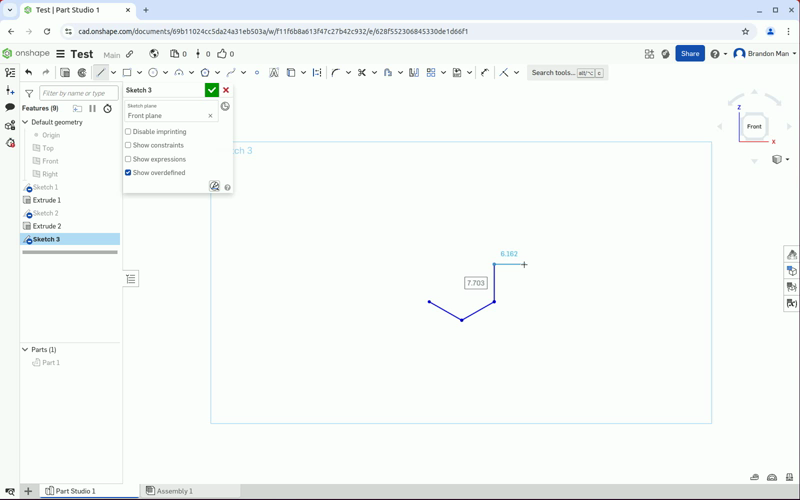
mouse_move(461, 245)
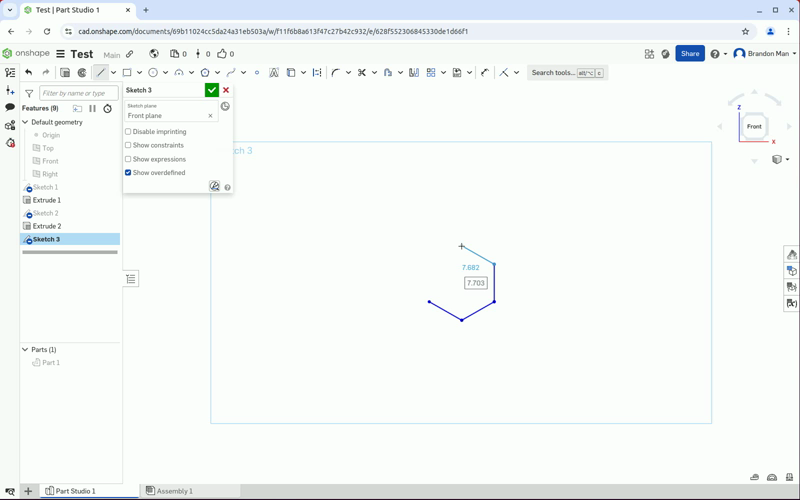
click(461, 245)
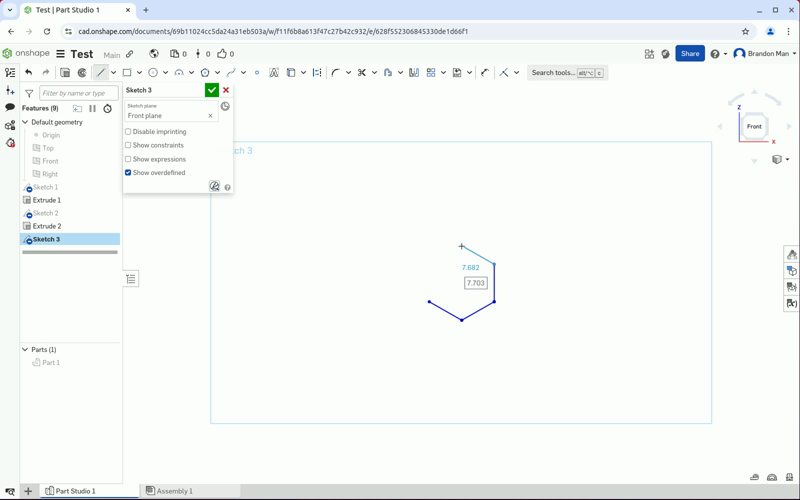
key_up(shift)
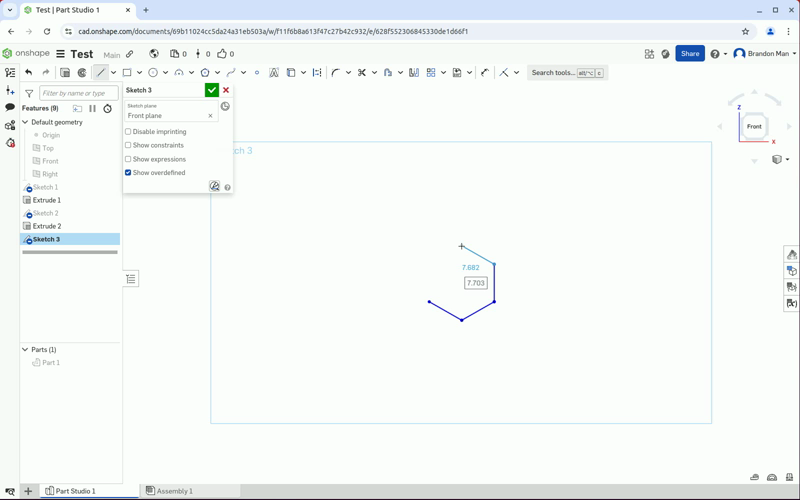
key_down(shift)
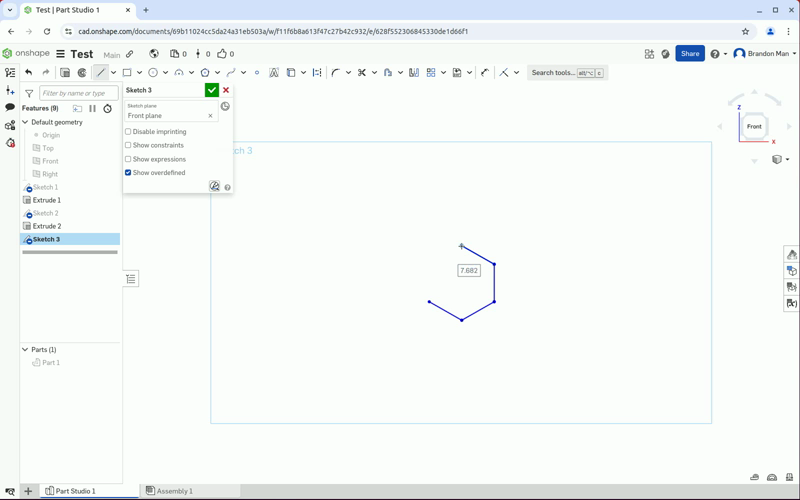
mouse_move(492, 245)
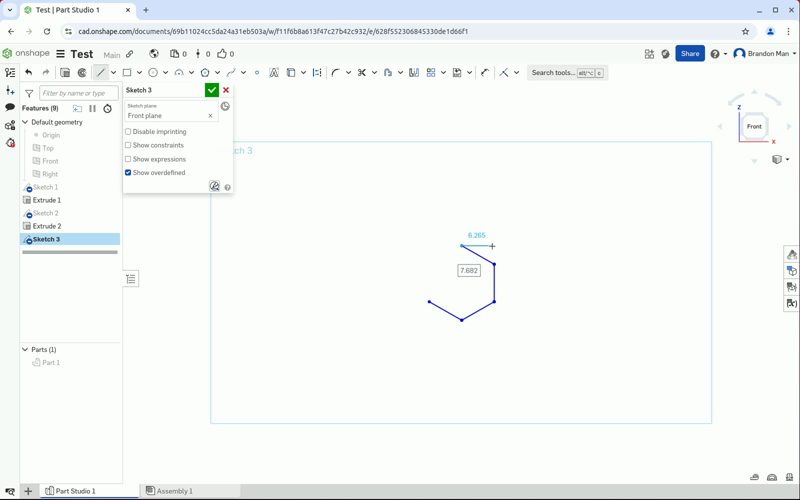
mouse_move(429, 264)
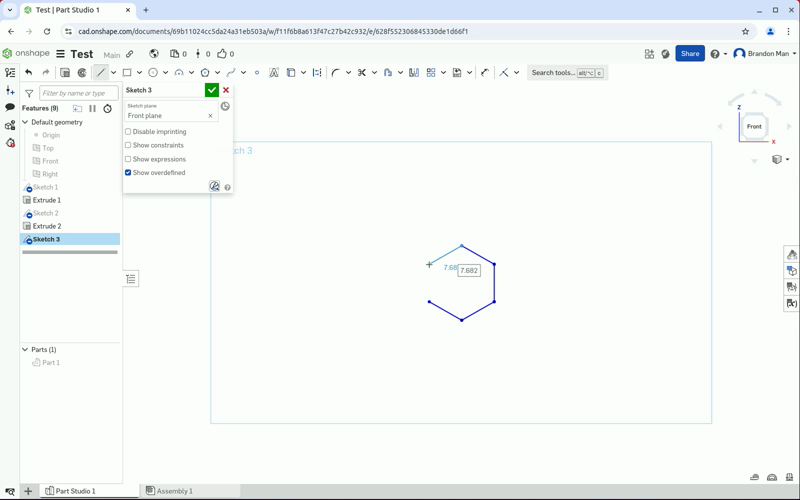
click(429, 264)
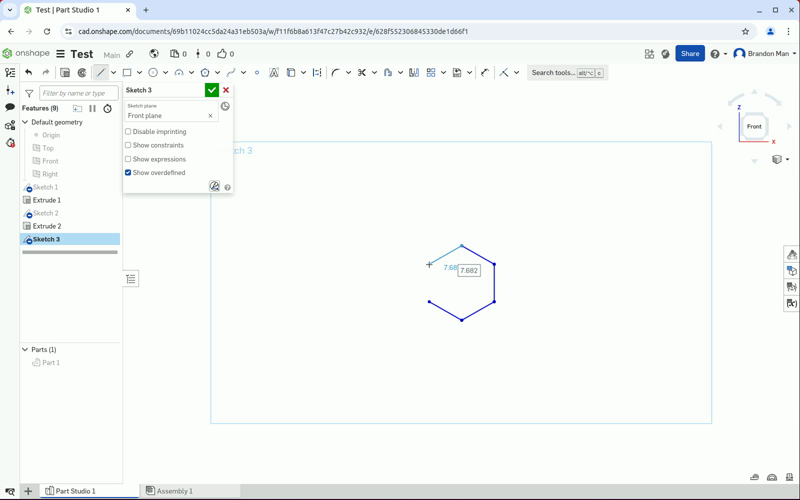
key_up(shift)
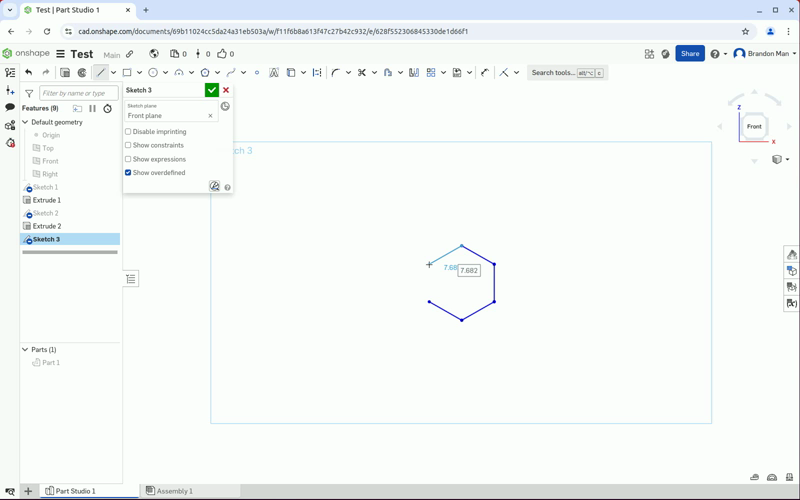
mouse_move(459, 264)
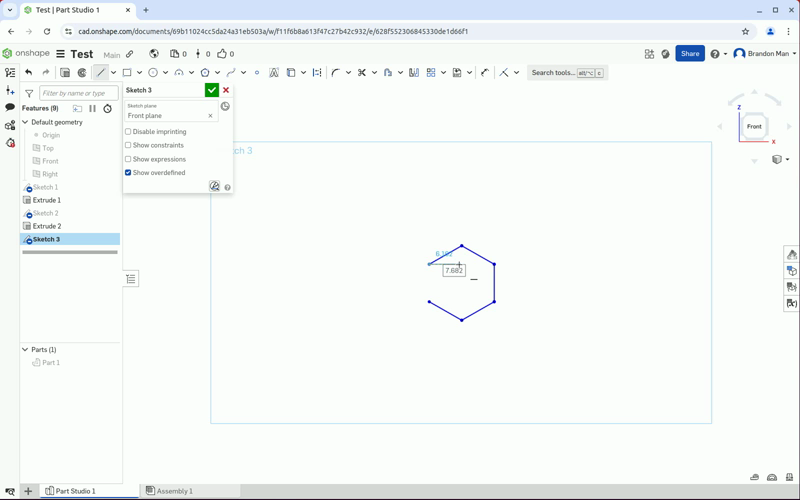
key_down(shift)
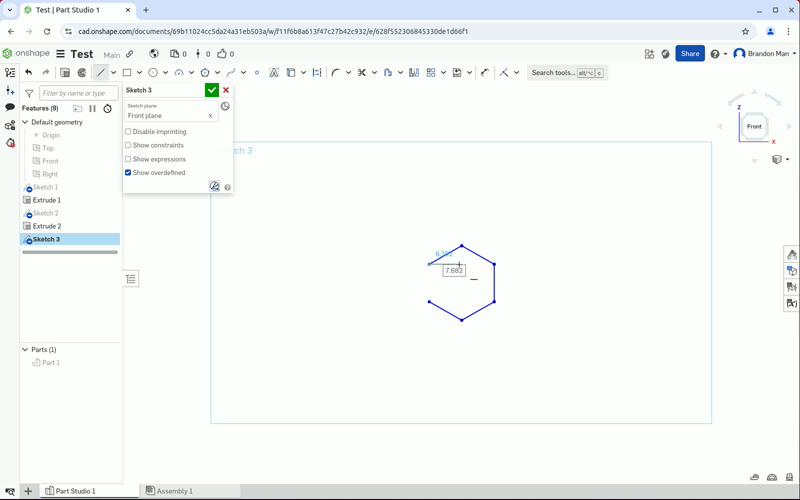
mouse_move(429, 301)
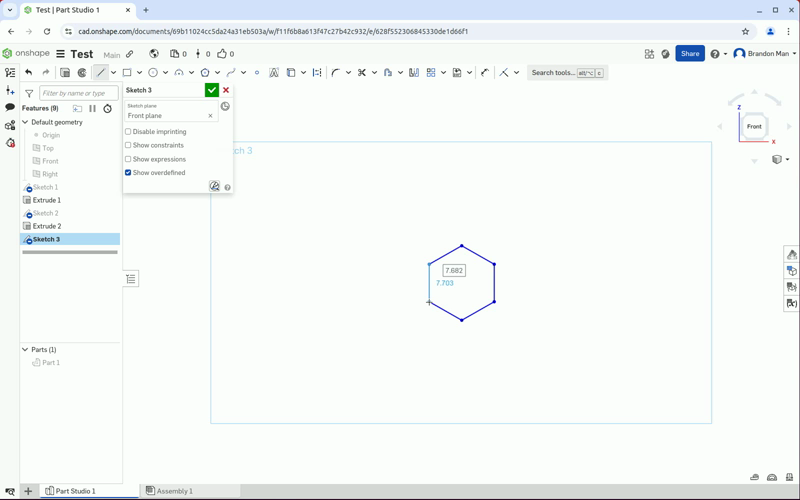
key_up(shift)
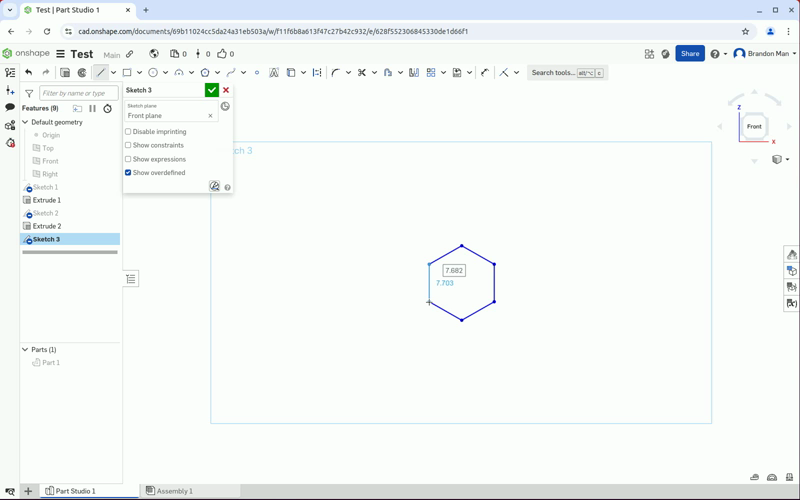
click(429, 301)
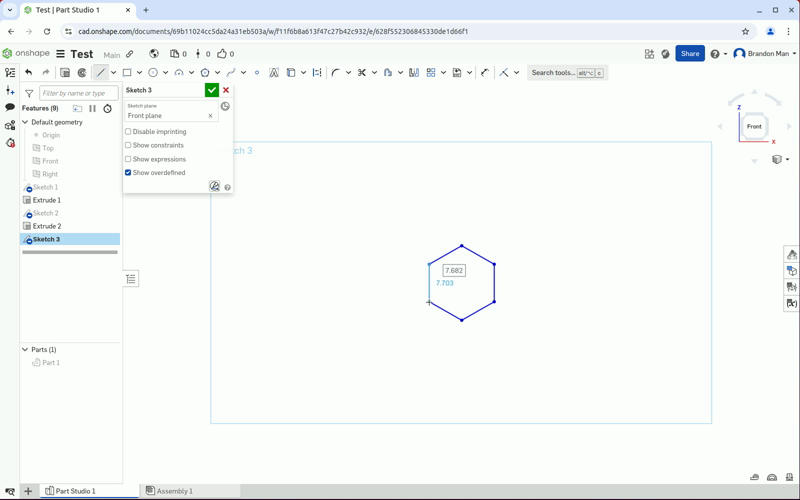
key(esc)
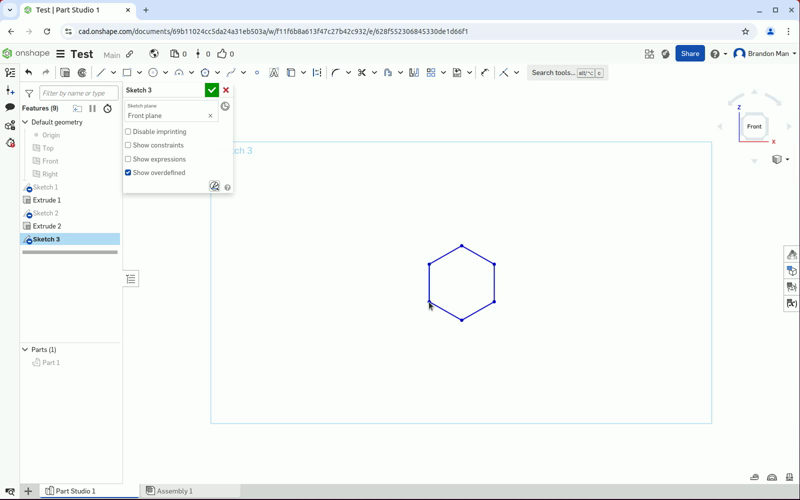
mouse_move(479, 276)
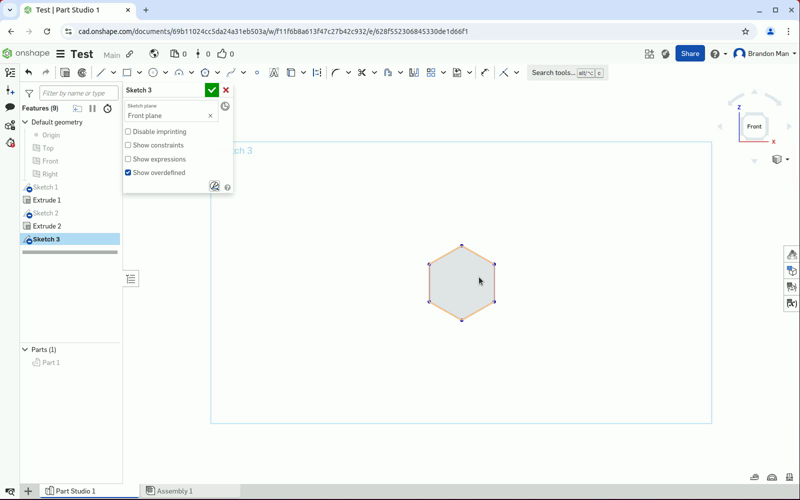
click(479, 276)
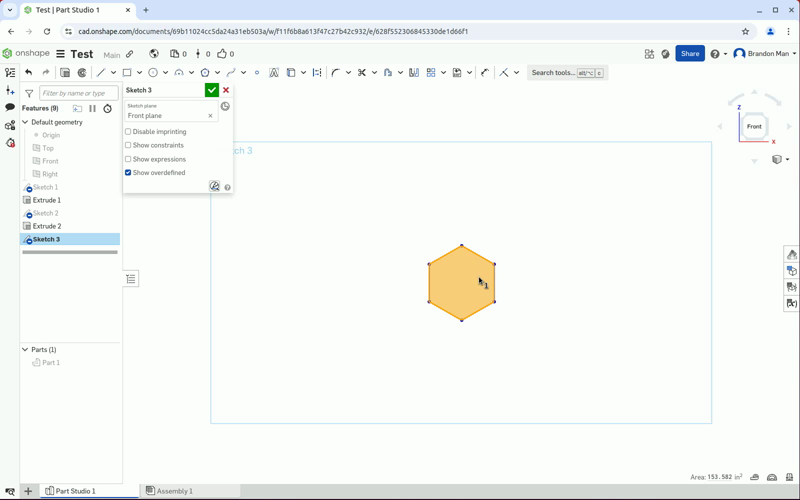
mouse_move(73, 352)
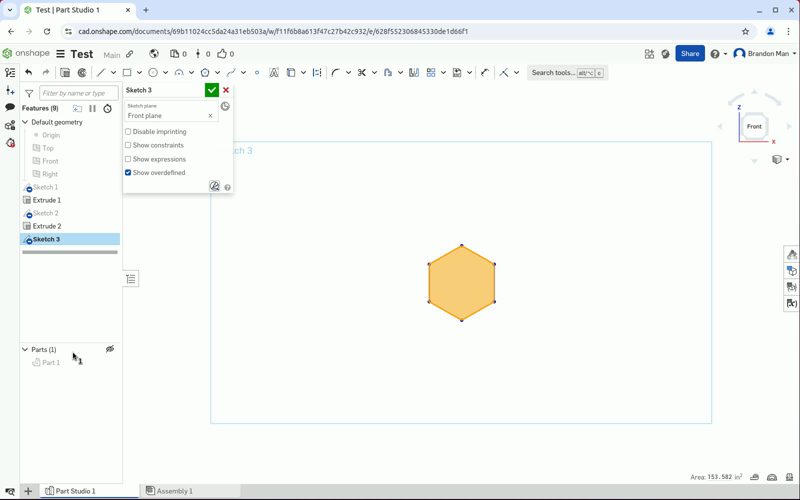
key(shift+y)
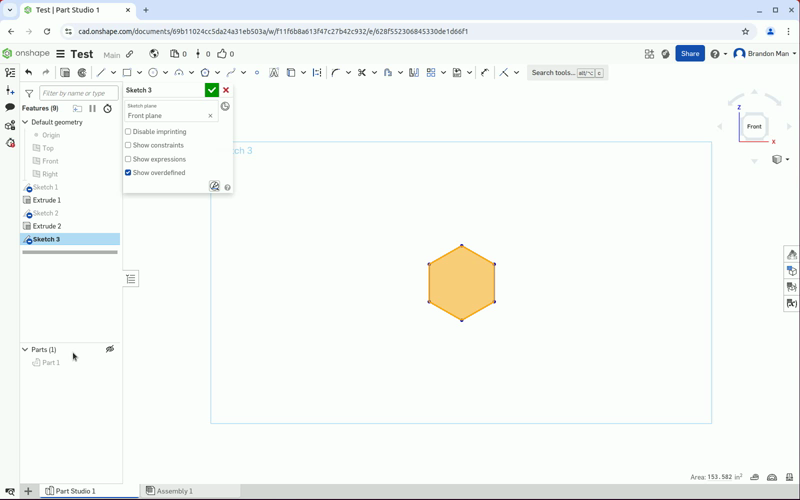
key(shift+e)
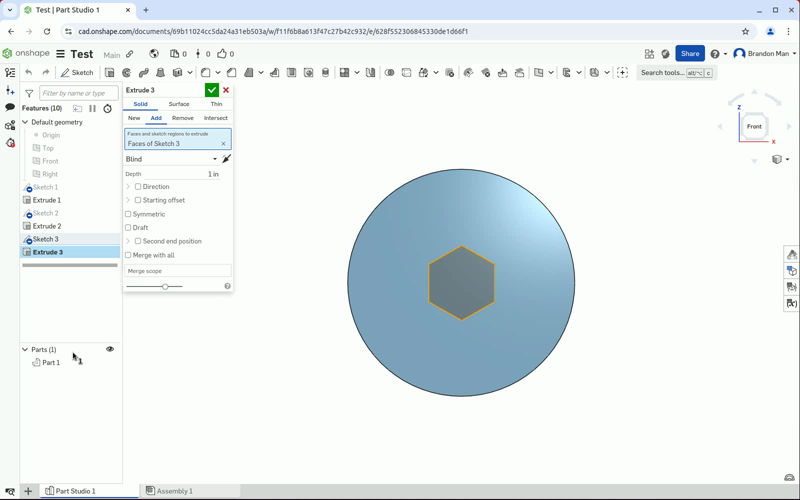
mouse_move(143, 106)
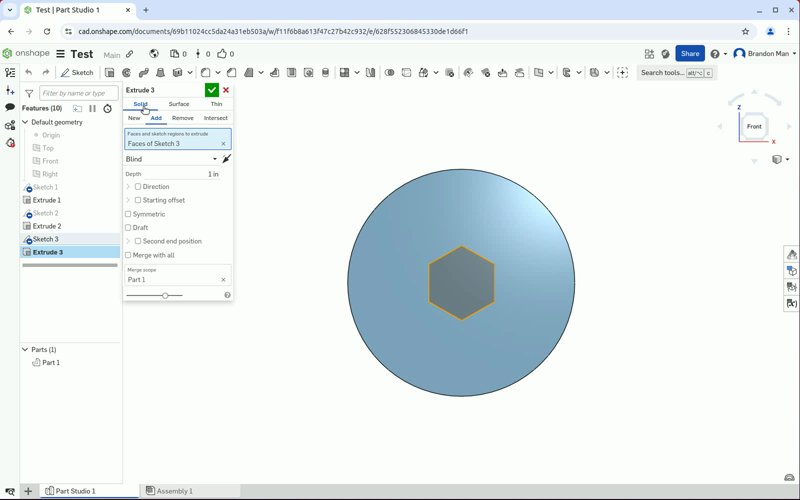
click(143, 106)
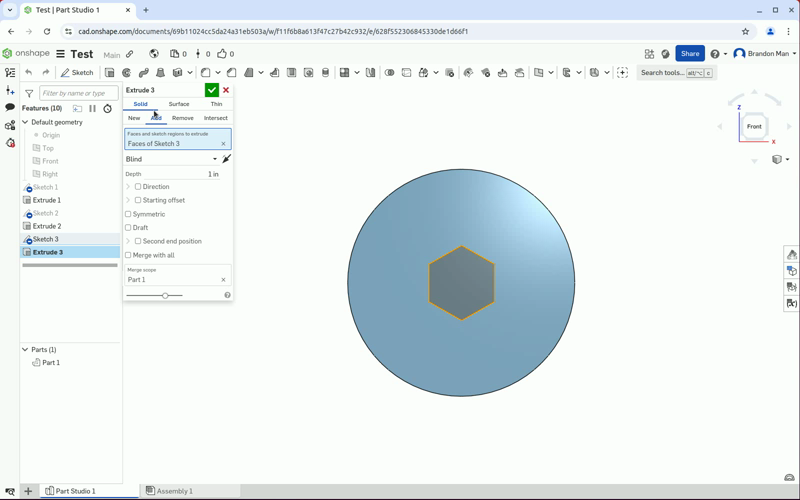
mouse_move(186, 120)
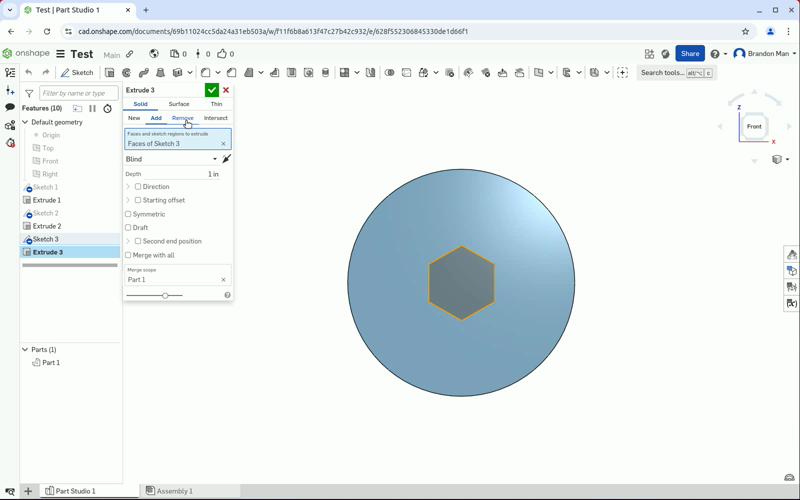
click(186, 120)
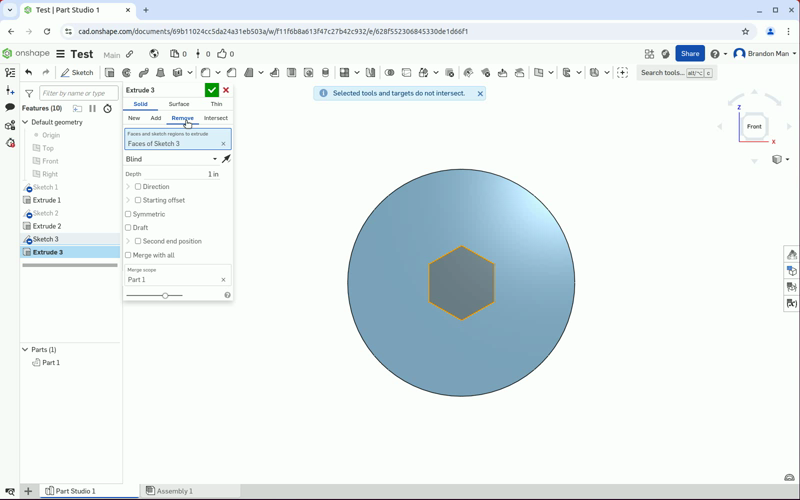
key(tab, 4)
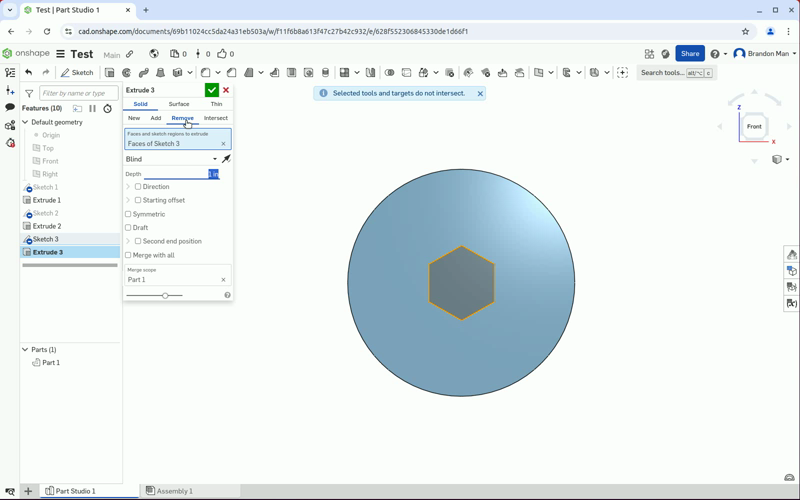
text(-3.37)
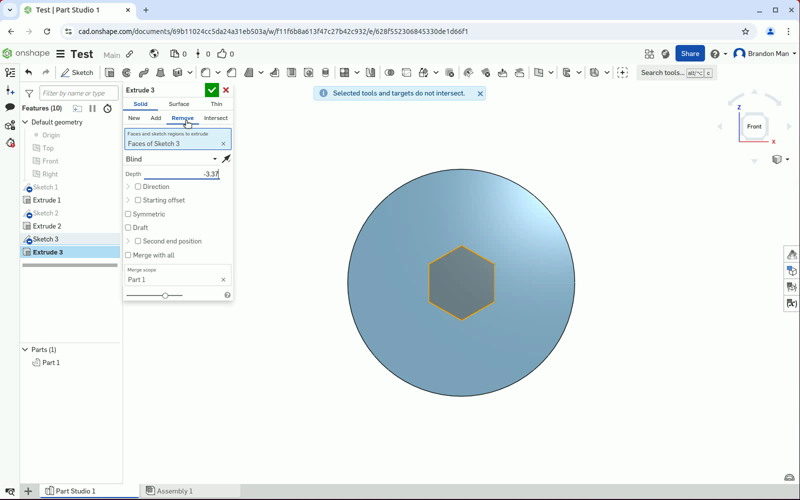
key(tab, 6)
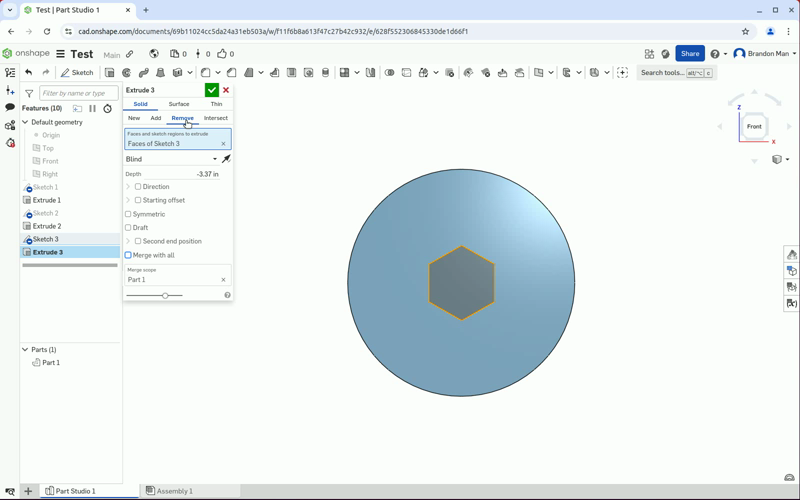
key(space)
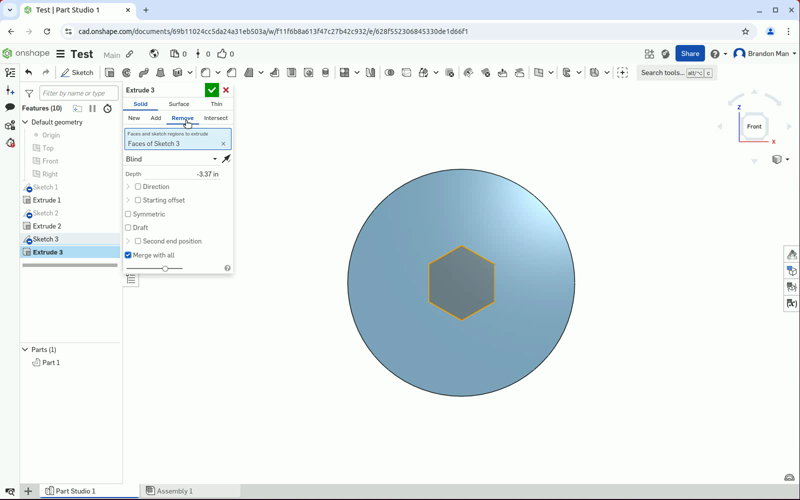
key(enter)
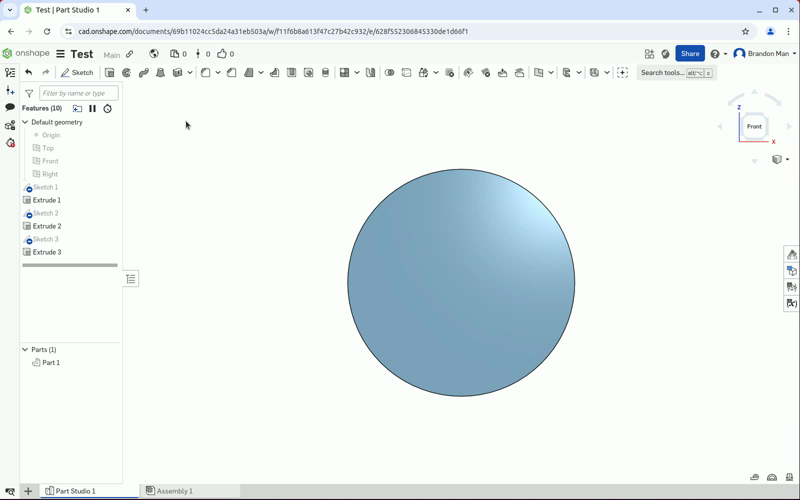
key(shift+h)
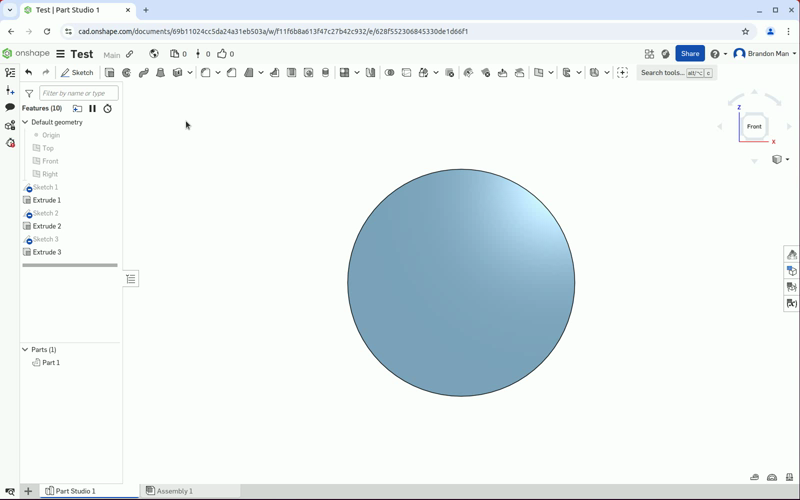
key(shift+h)
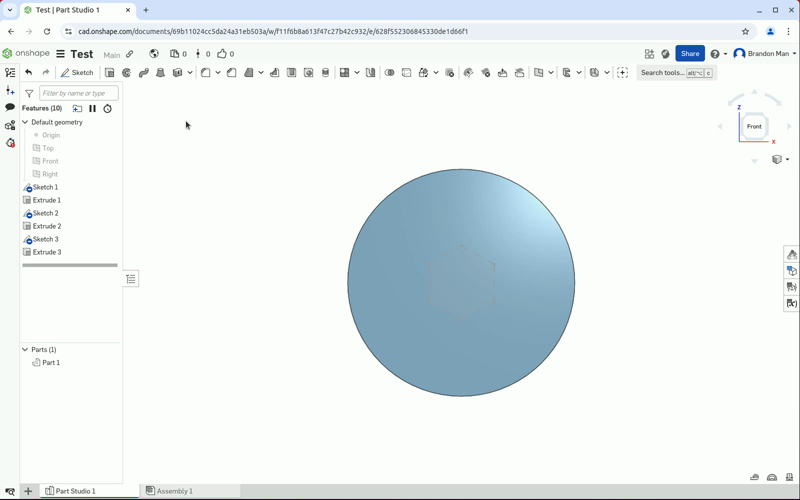
key(shift+7)
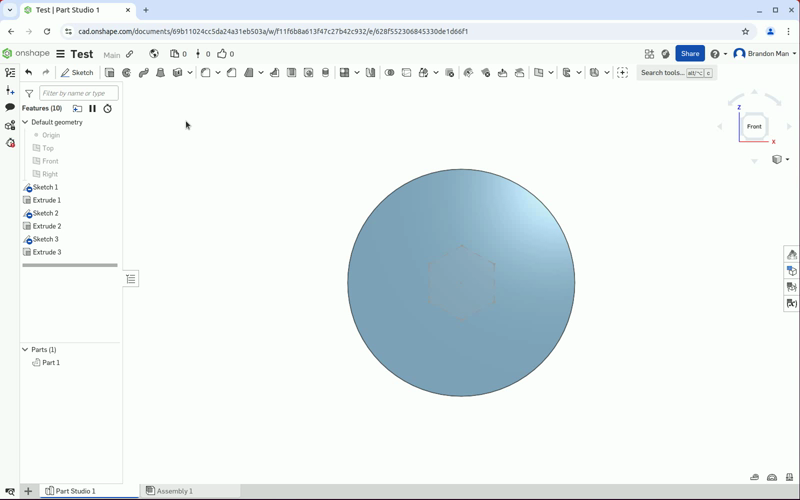
key(left, 2)
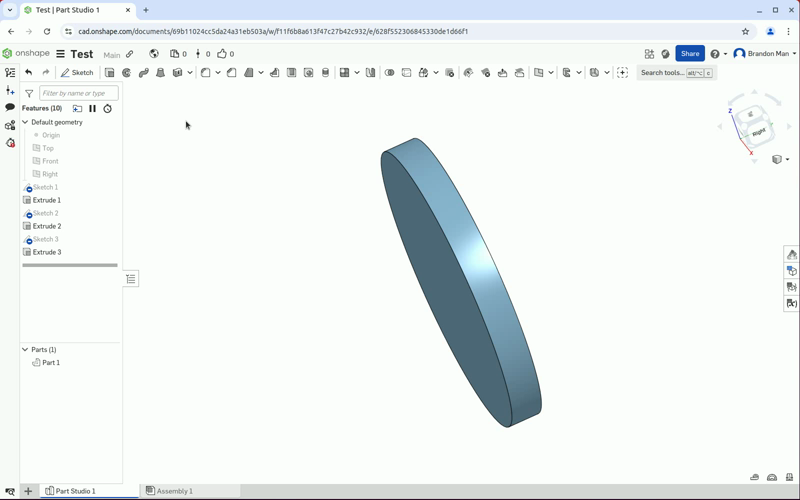
key(down, 2)
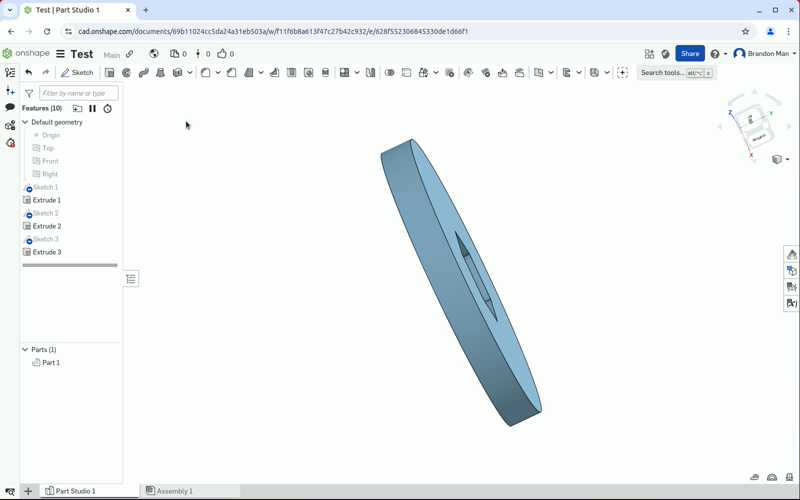
key(up, 2)
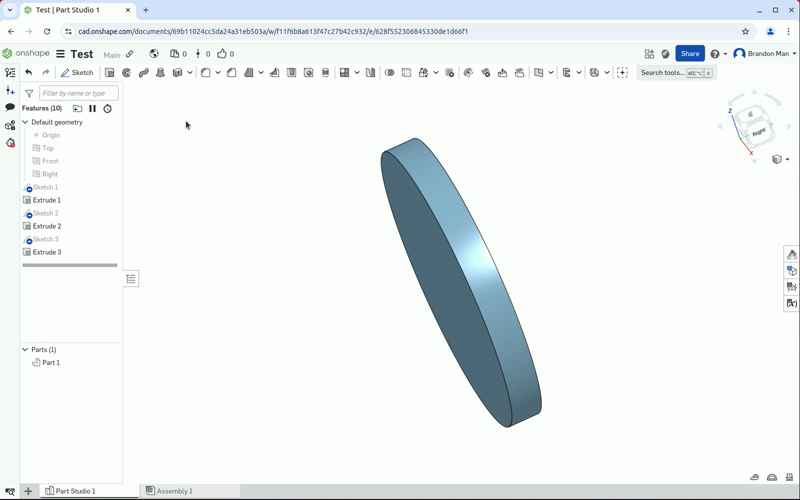
key(right, 2)
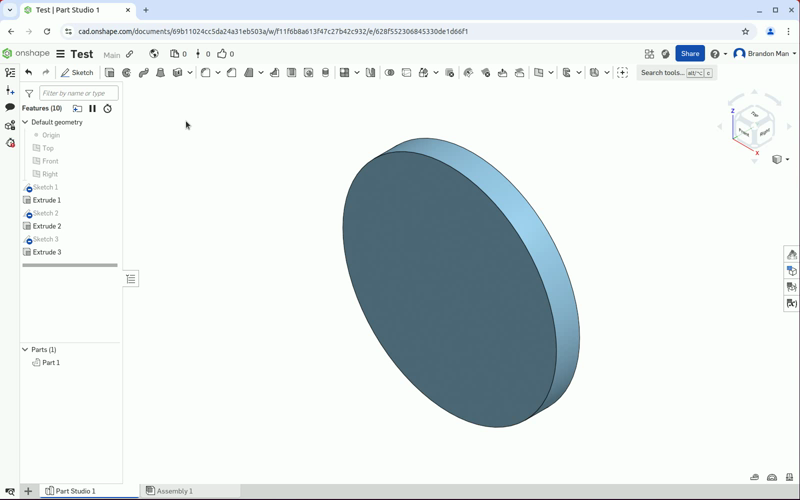
mouse_move(73, 189)
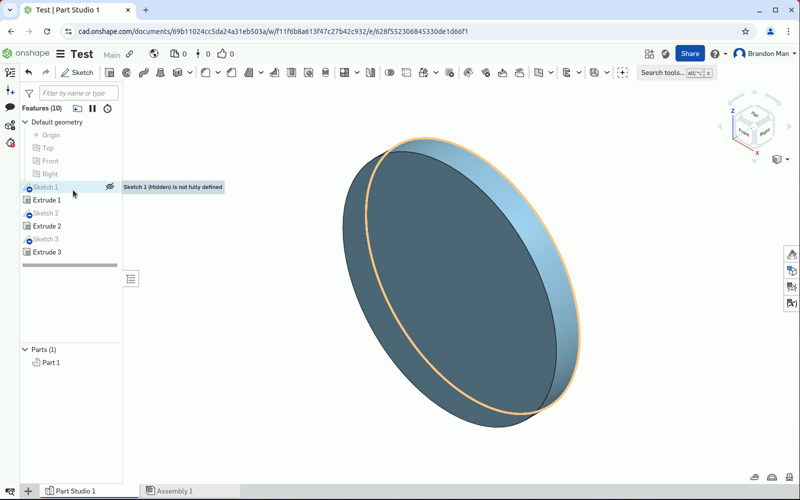
click(73, 189)